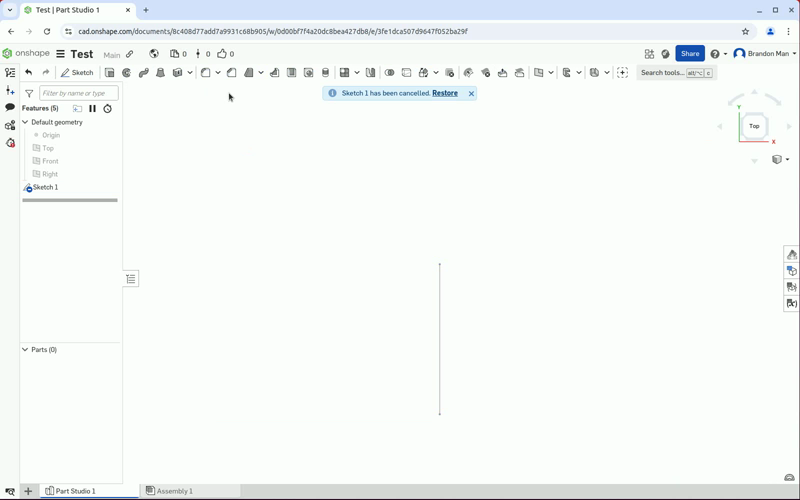
key(shift+h)
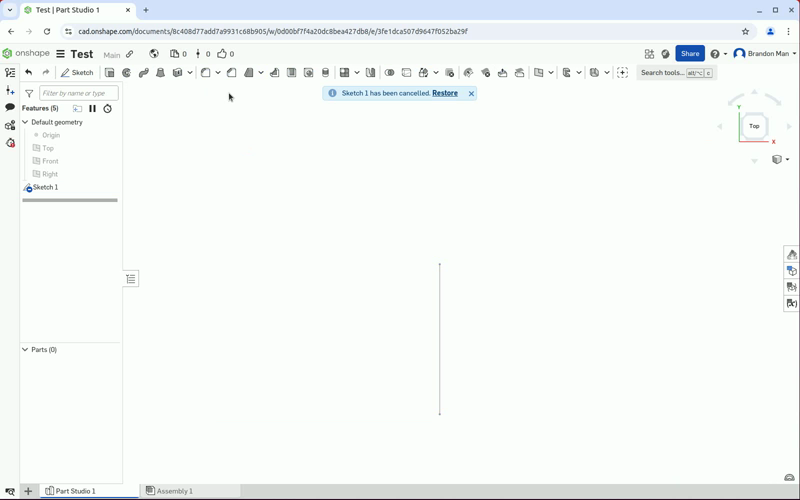
key(shift+s)
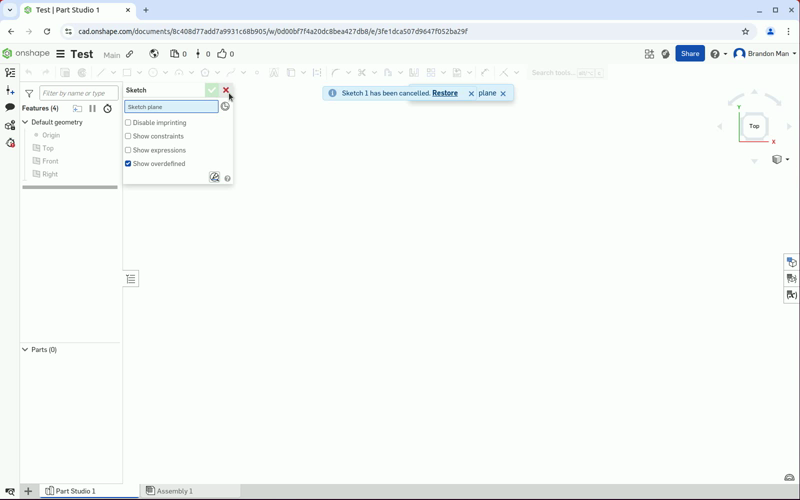
mouse_move(73, 150)
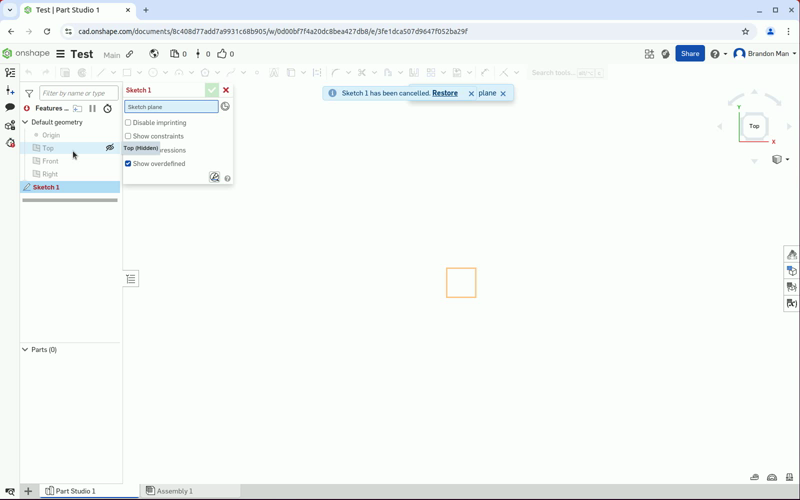
click(73, 150)
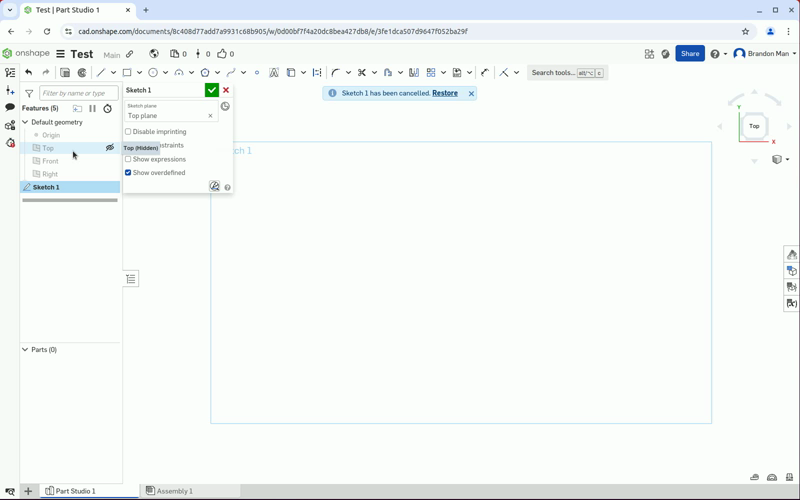
mouse_move(73, 352)
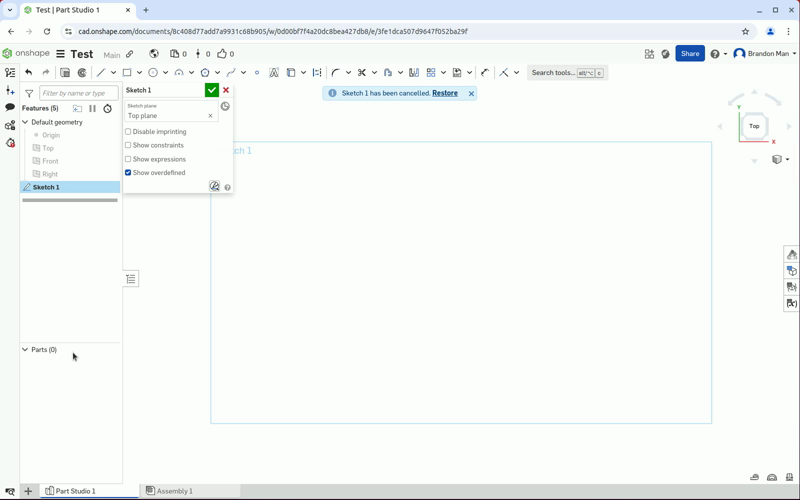
key(y)
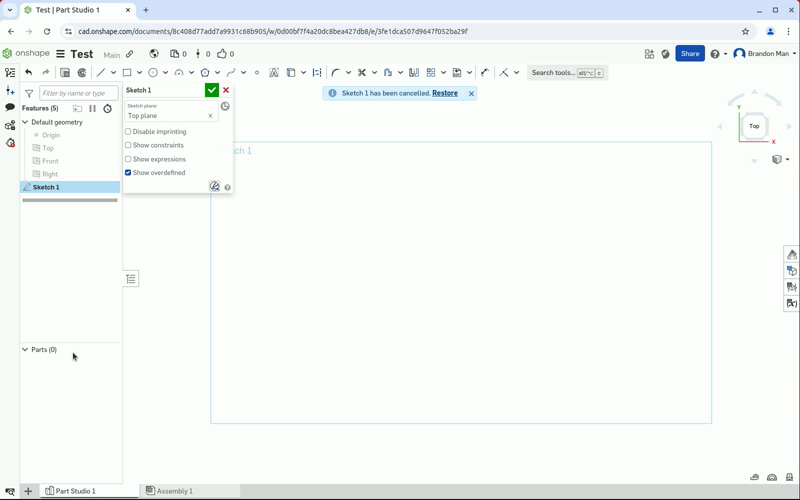
key(c)
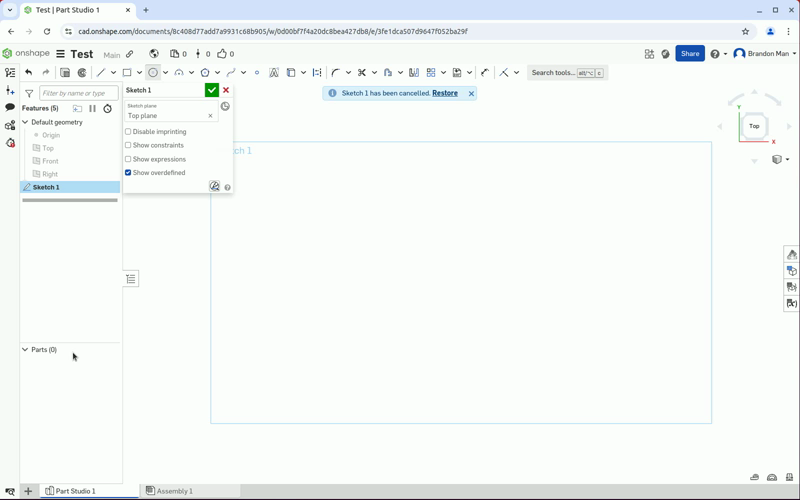
key_down(shift)
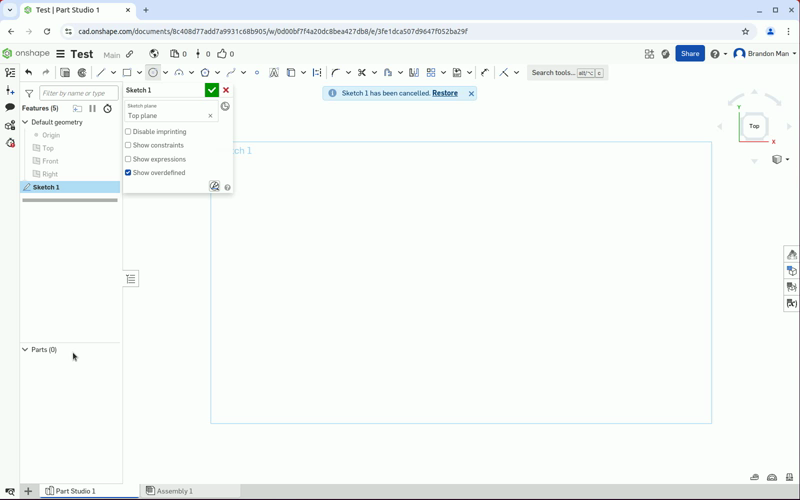
mouse_move(461, 282)
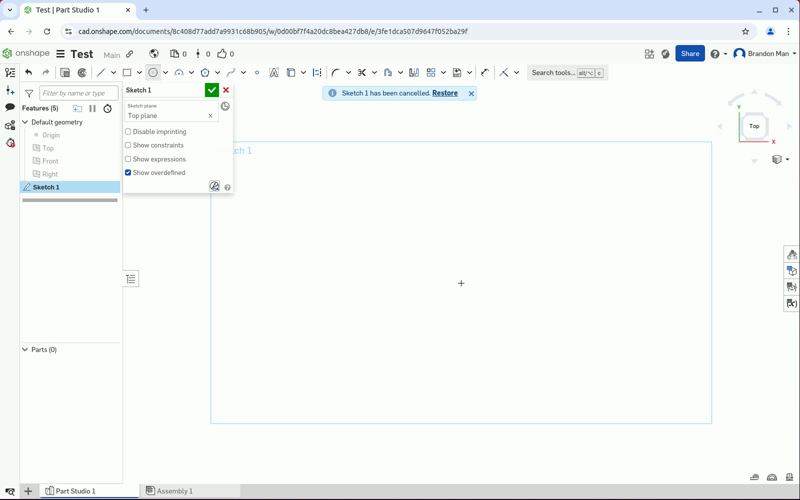
click(461, 282)
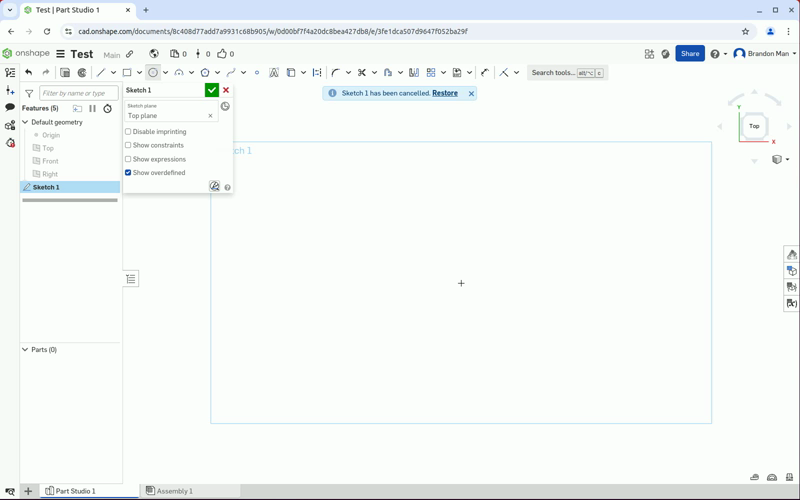
key_up(shift)
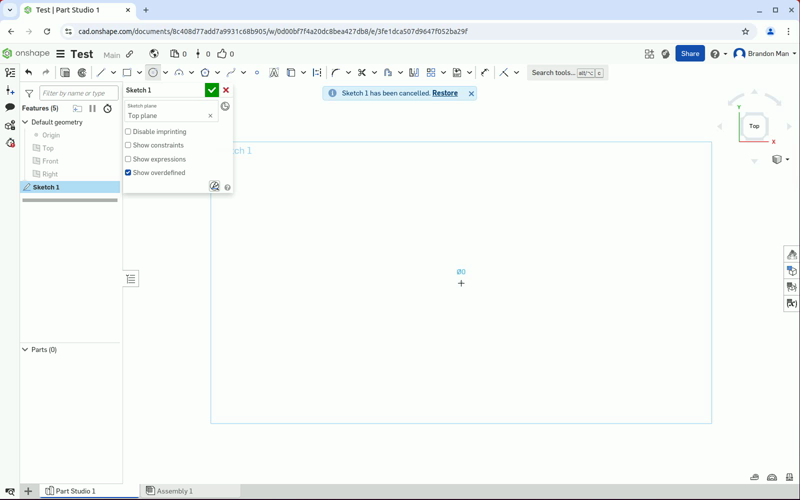
mouse_move(574, 282)
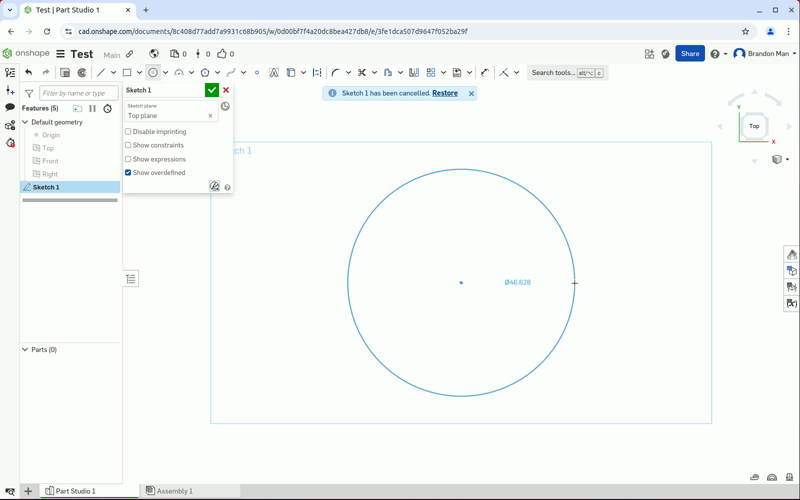
click(574, 282)
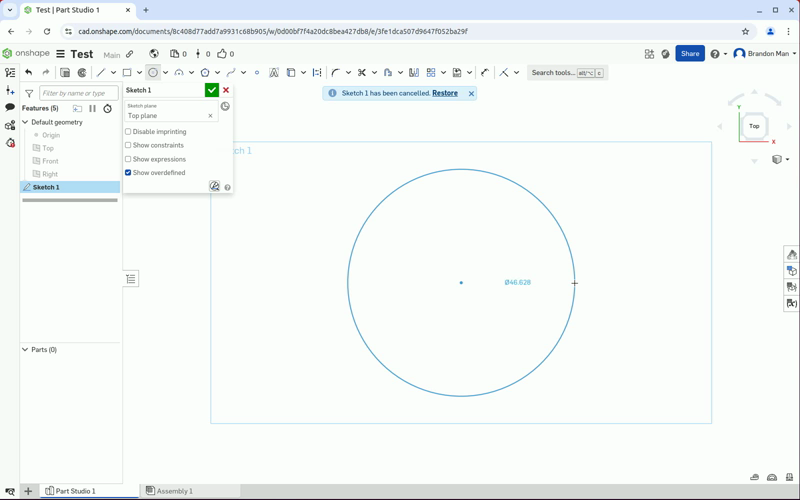
key(esc)
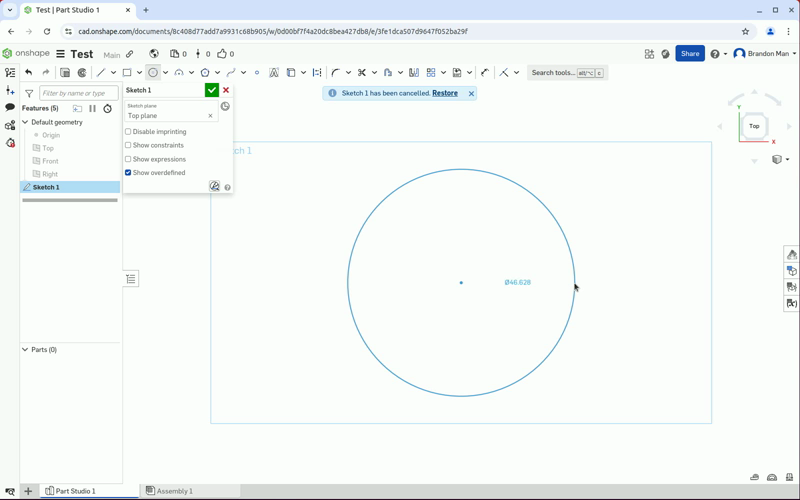
mouse_move(511, 338)
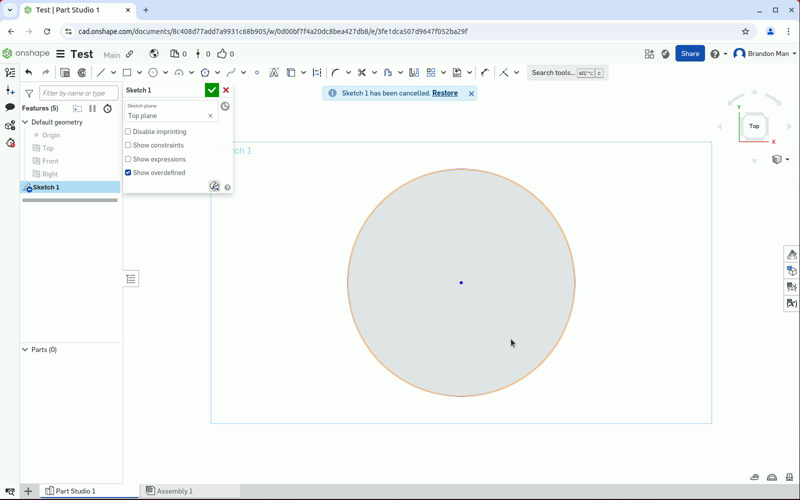
click(511, 338)
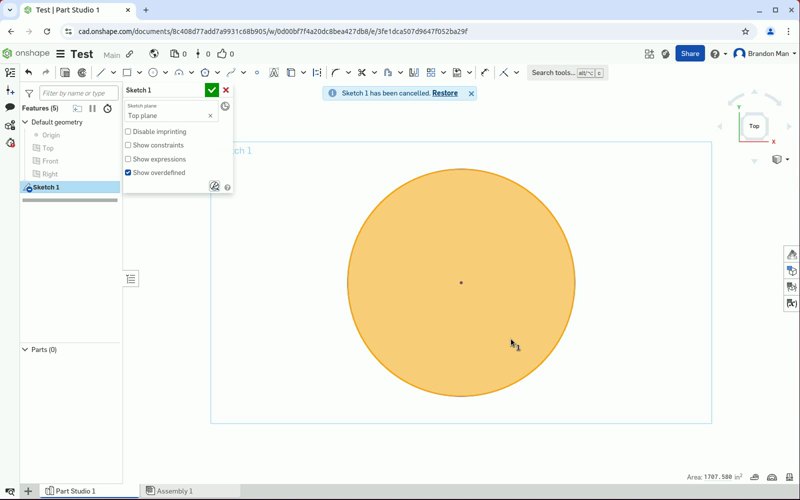
mouse_move(73, 352)
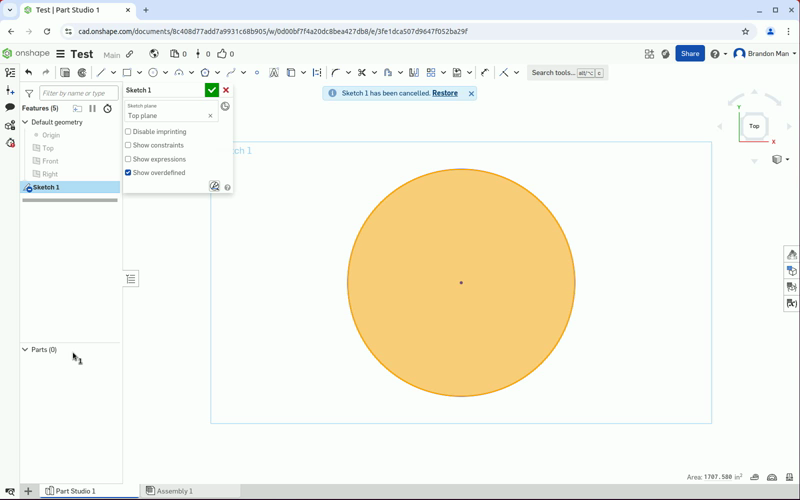
key(shift+y)
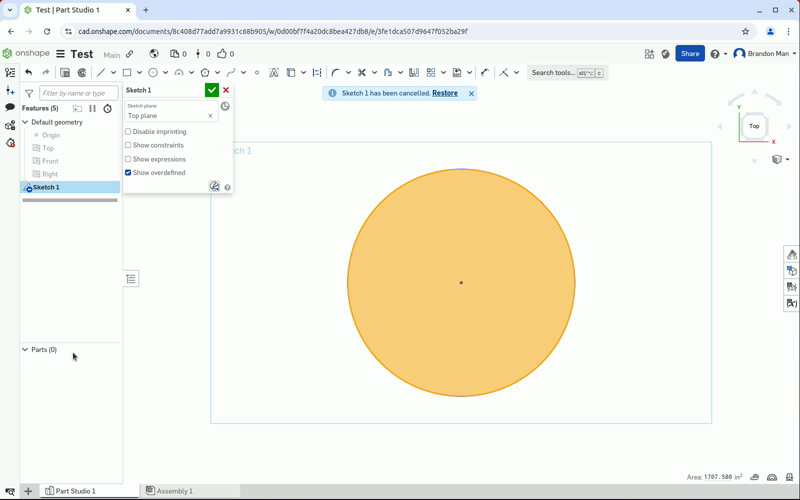
key(shift+e)
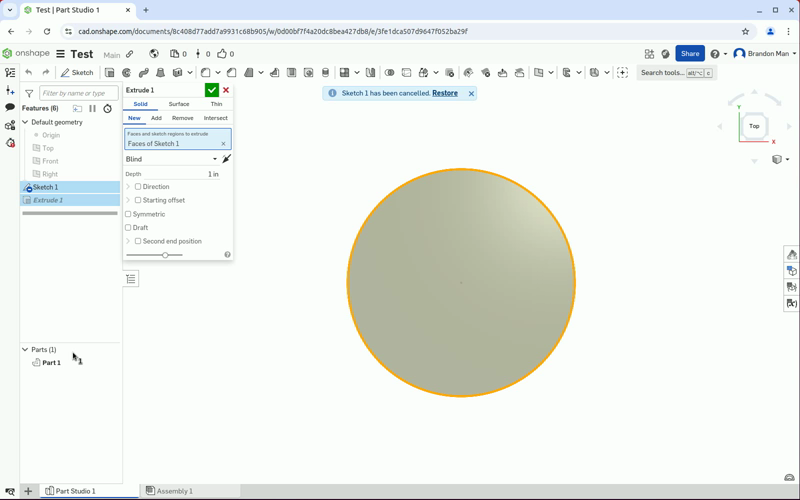
mouse_move(143, 106)
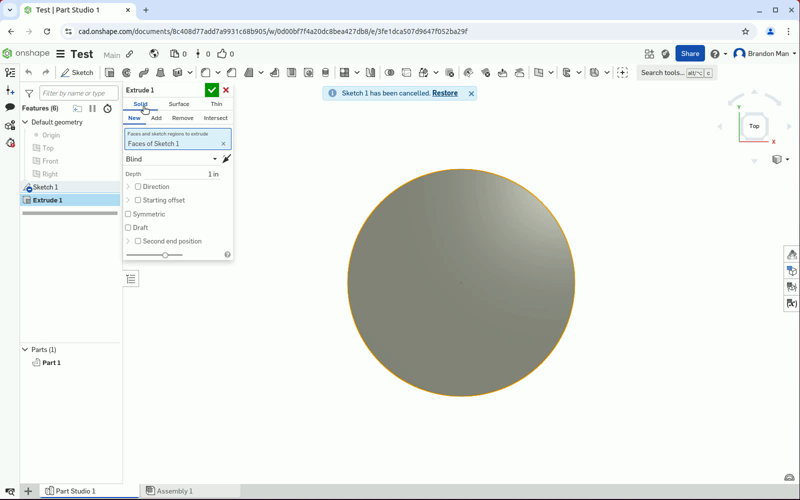
click(143, 106)
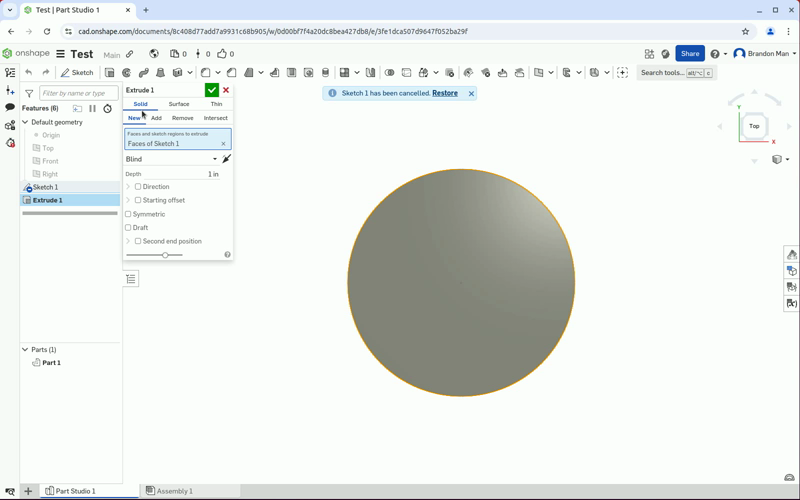
mouse_move(137, 120)
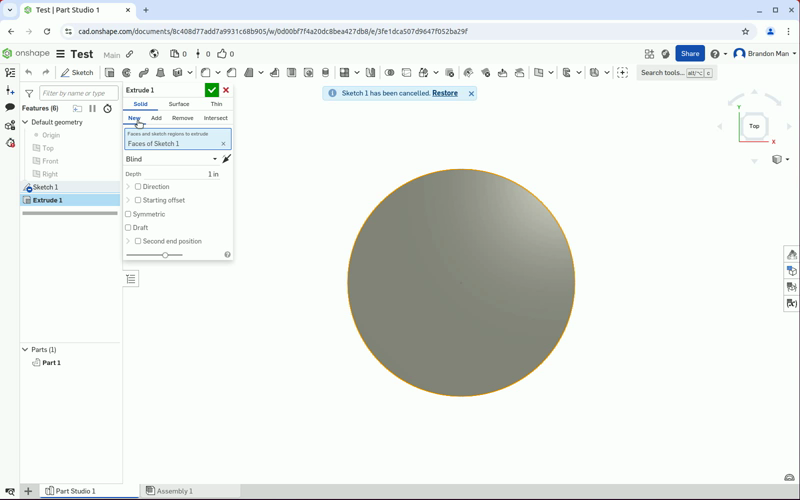
click(137, 120)
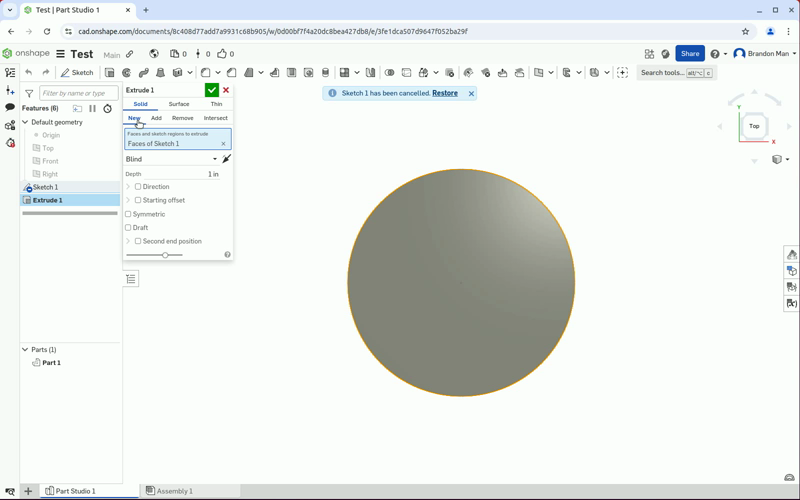
key(tab, 4)
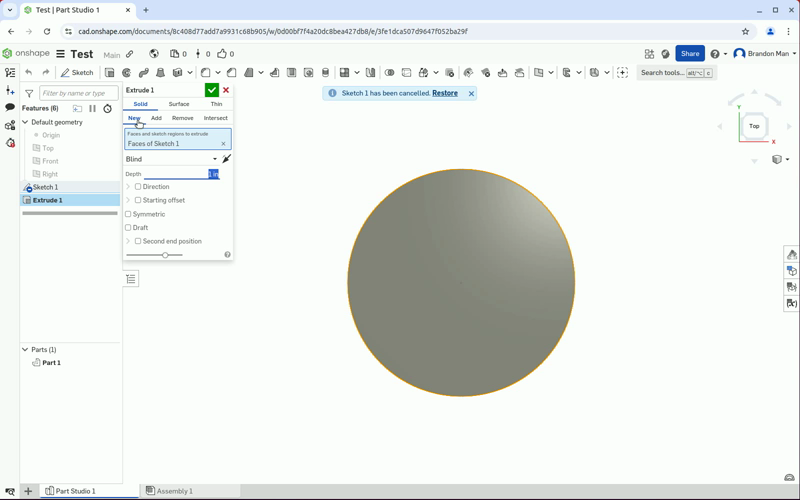
text(4.574)
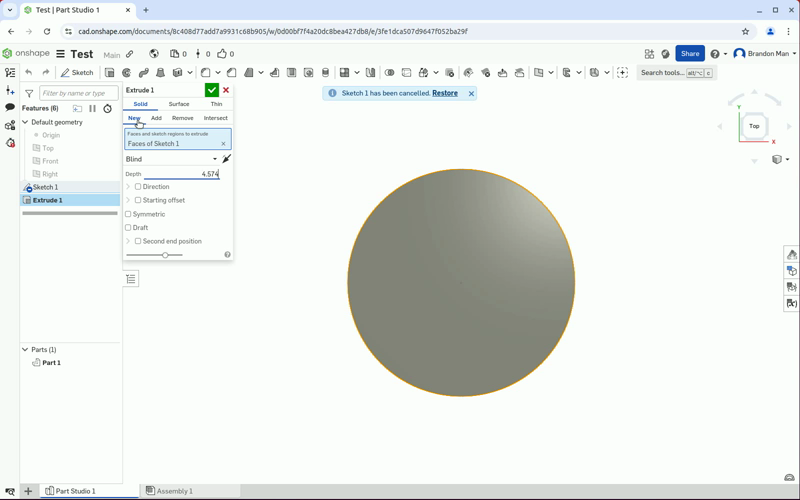
key(enter)
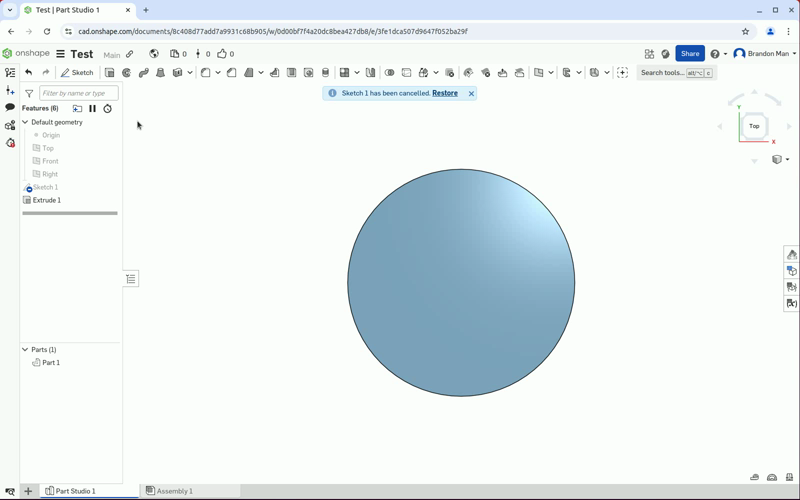
key(shift+h)
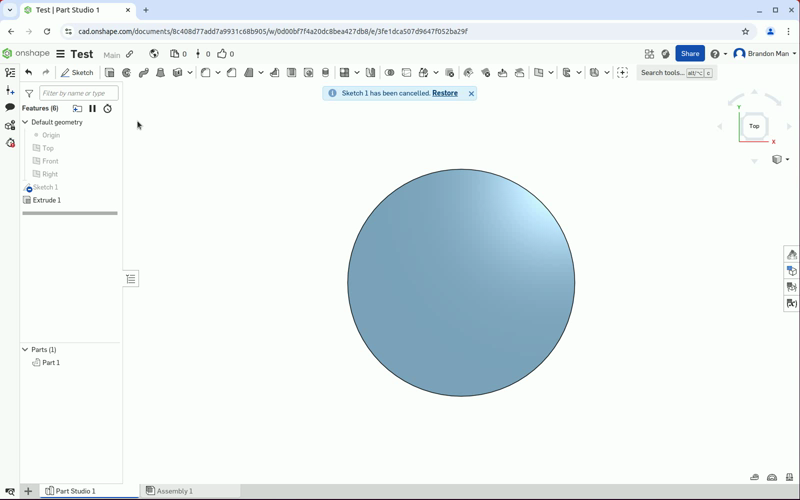
key(shift+h)
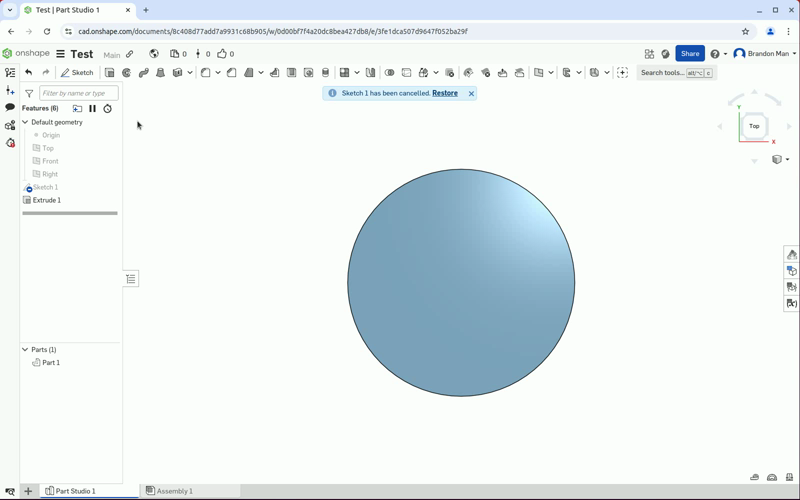
mouse_move(73, 189)
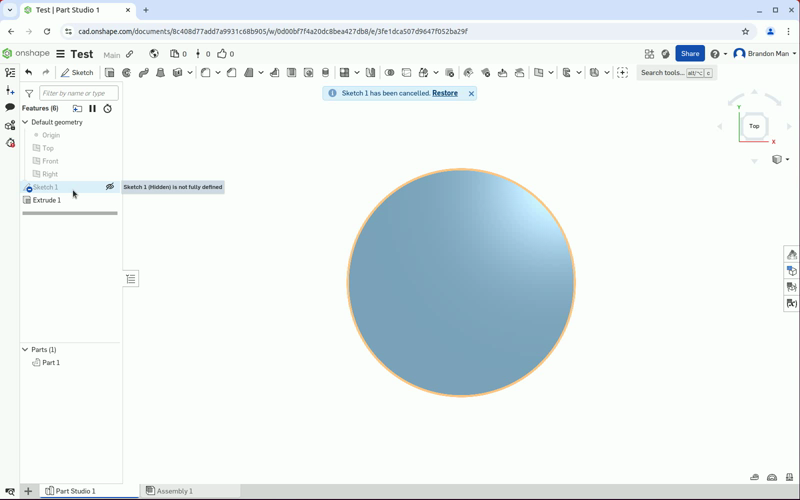
click(73, 189)
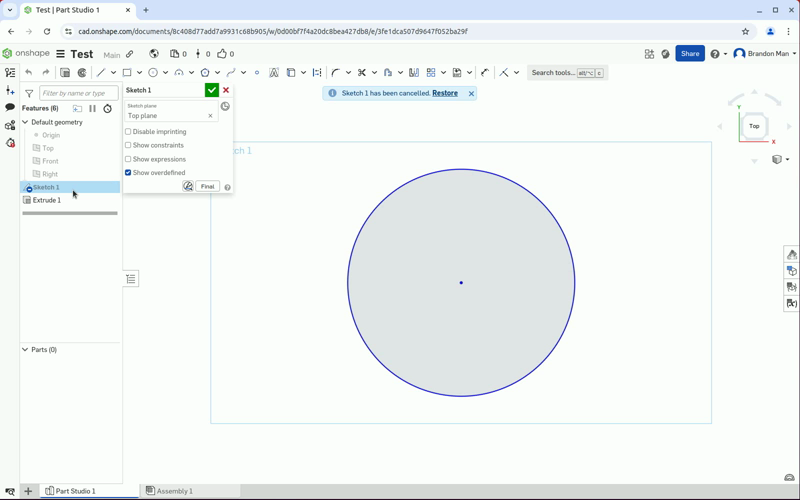
mouse_move(229, 92)
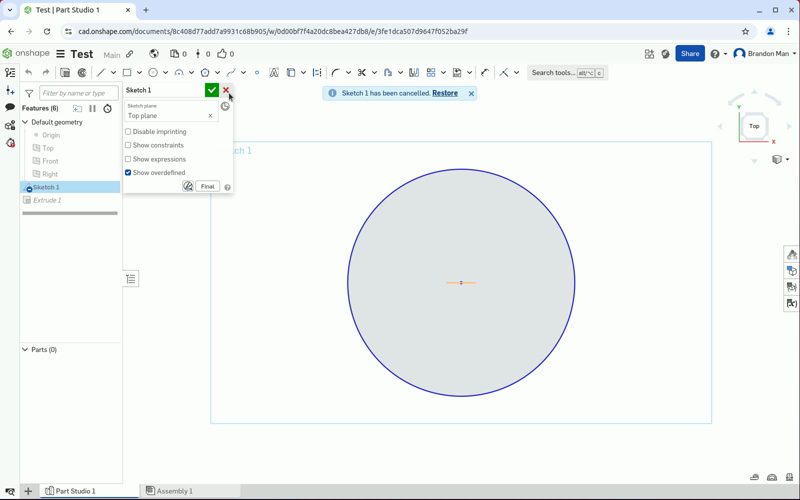
click(229, 92)
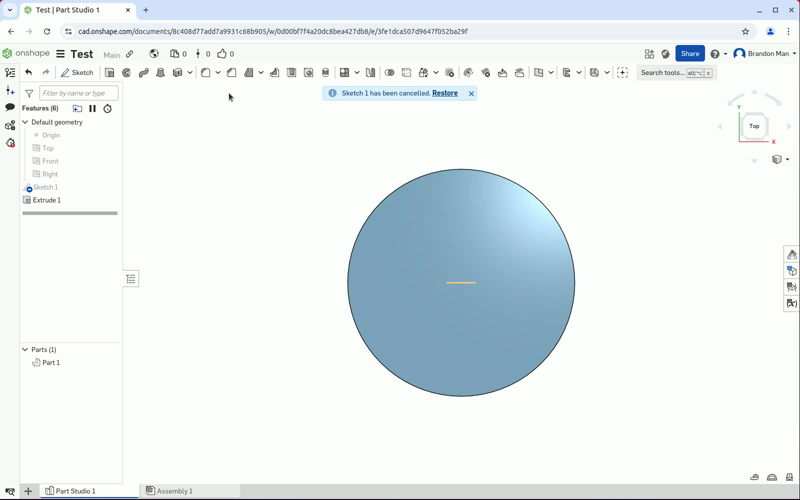
mouse_move(541, 75)
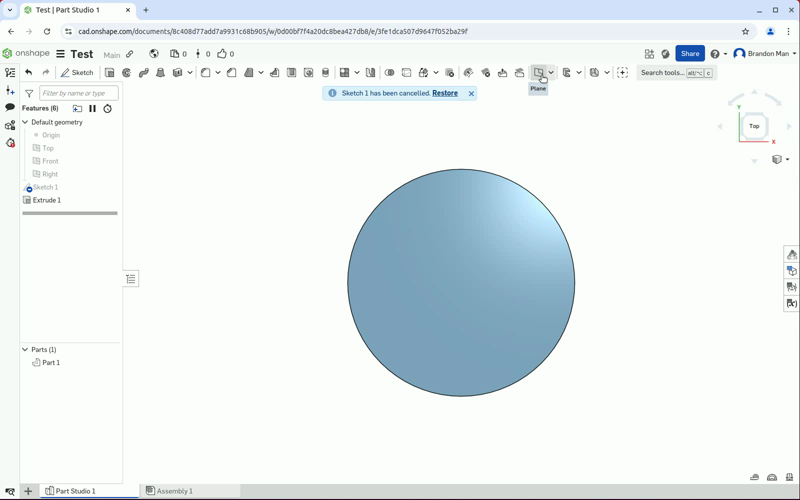
click(541, 75)
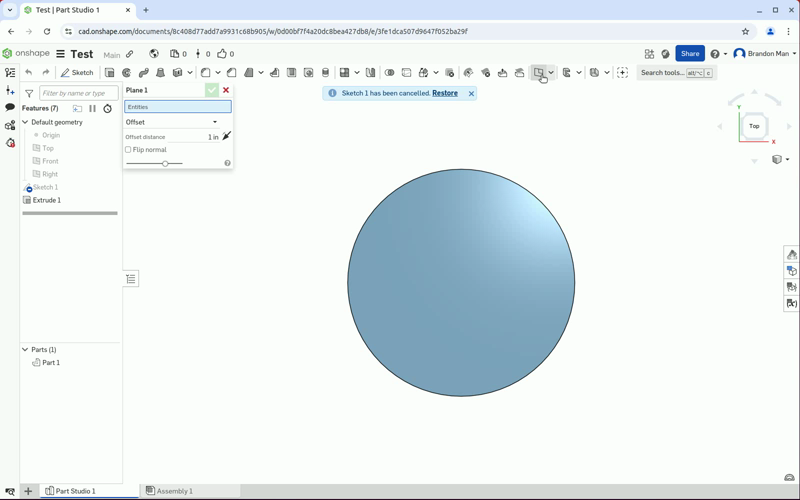
mouse_move(73, 150)
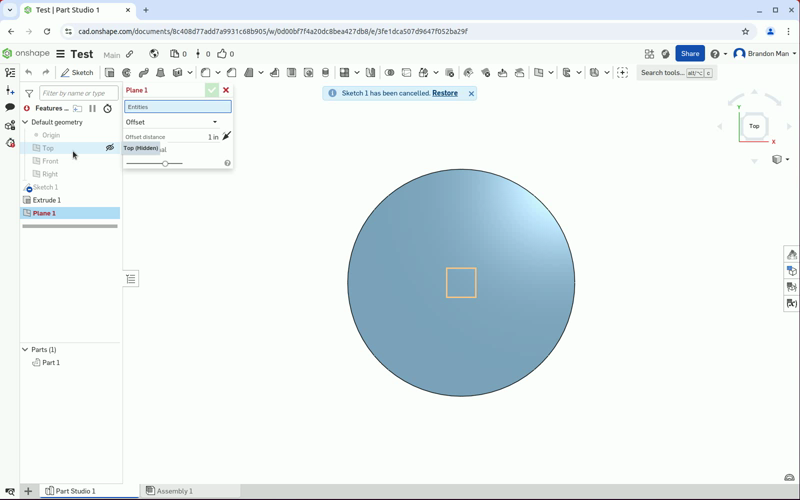
click(73, 150)
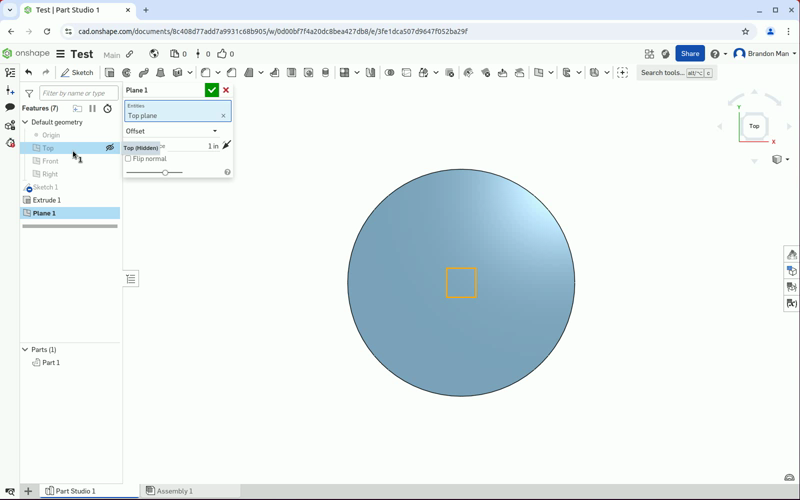
key(tab, 2)
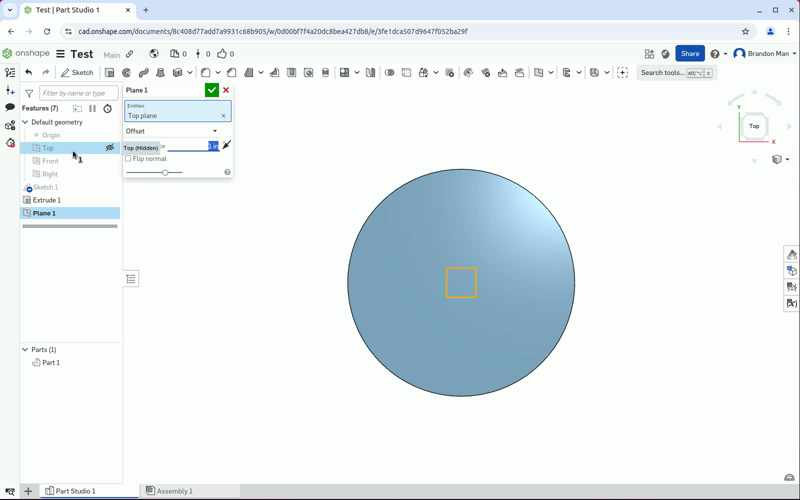
text(4.56)
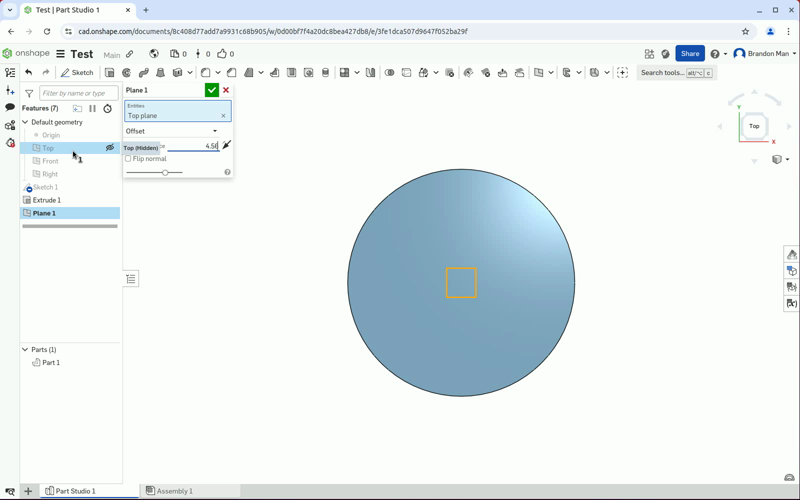
key(enter, 2)
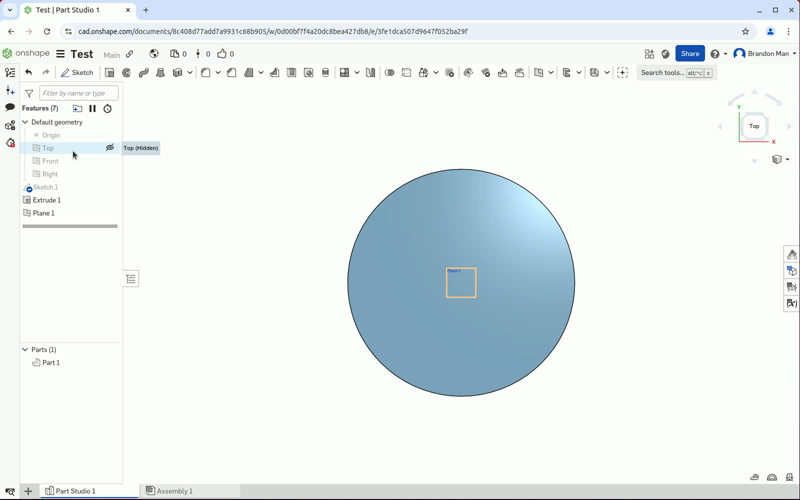
key(shift+s)
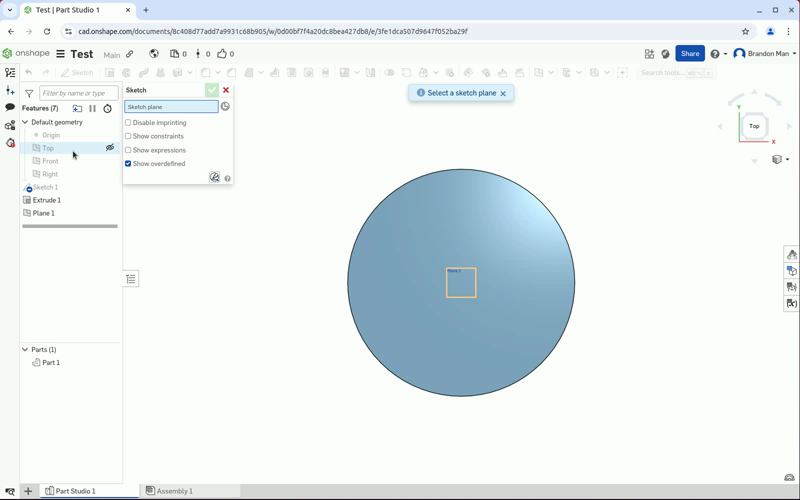
mouse_move(73, 215)
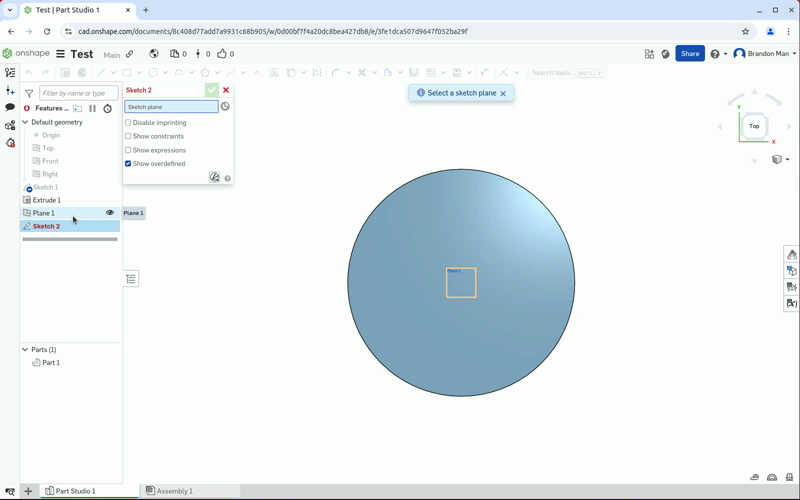
click(73, 215)
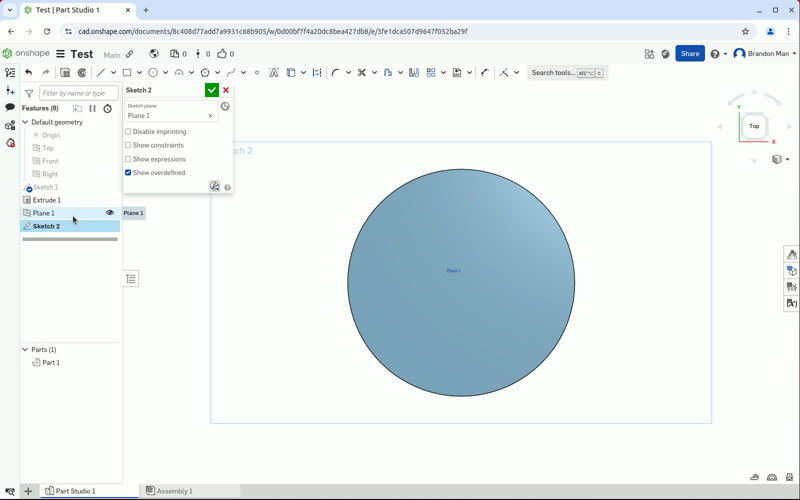
mouse_move(73, 352)
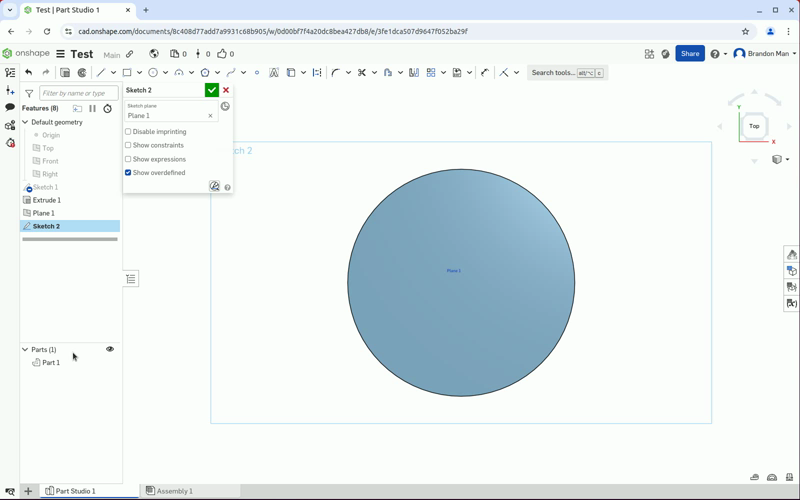
key(y)
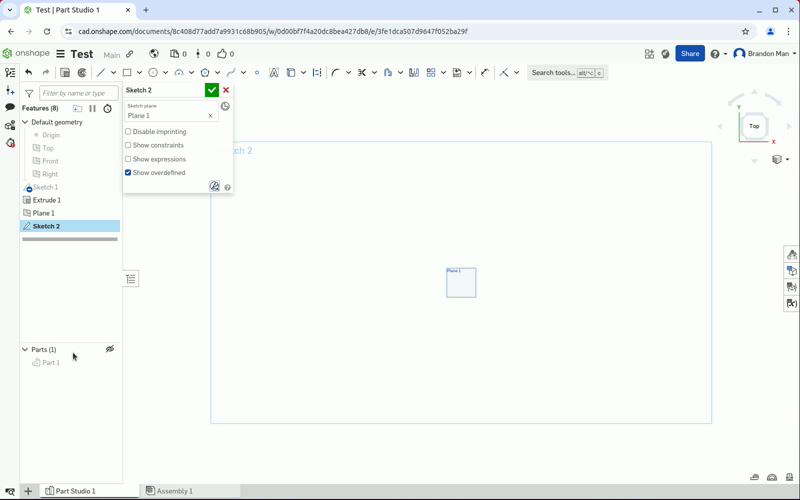
key(c)
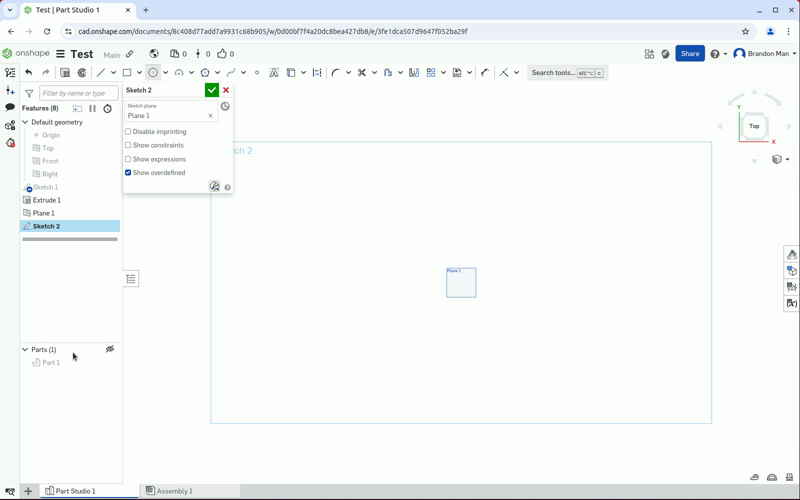
key_down(shift)
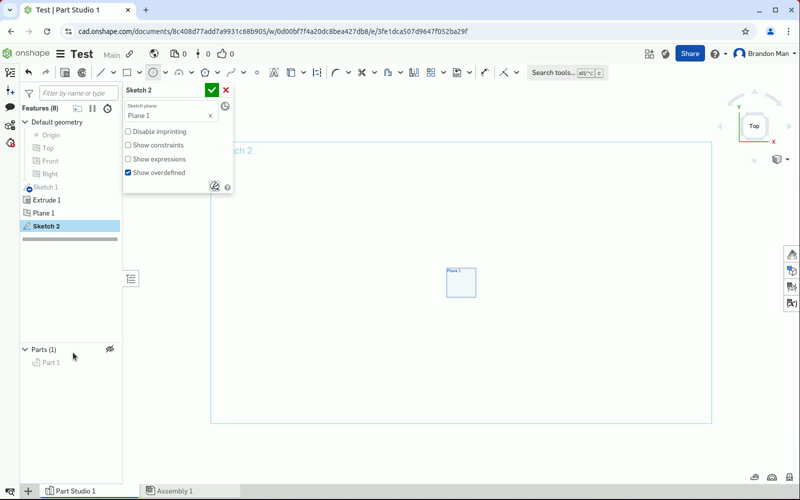
mouse_move(461, 282)
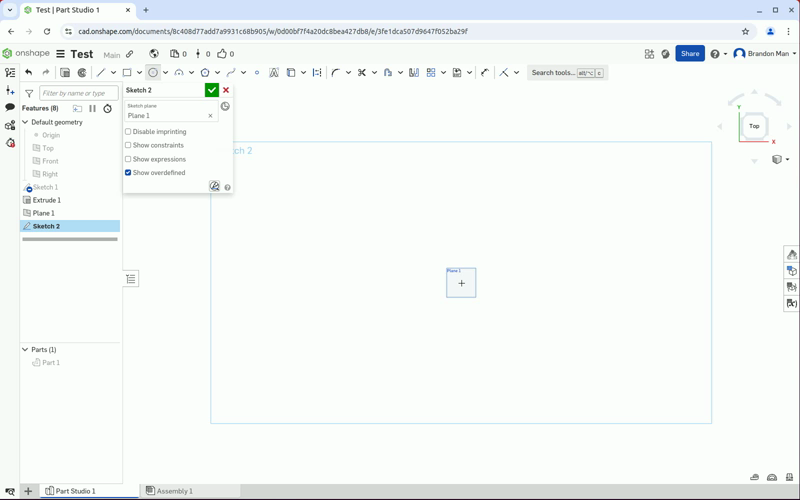
click(461, 282)
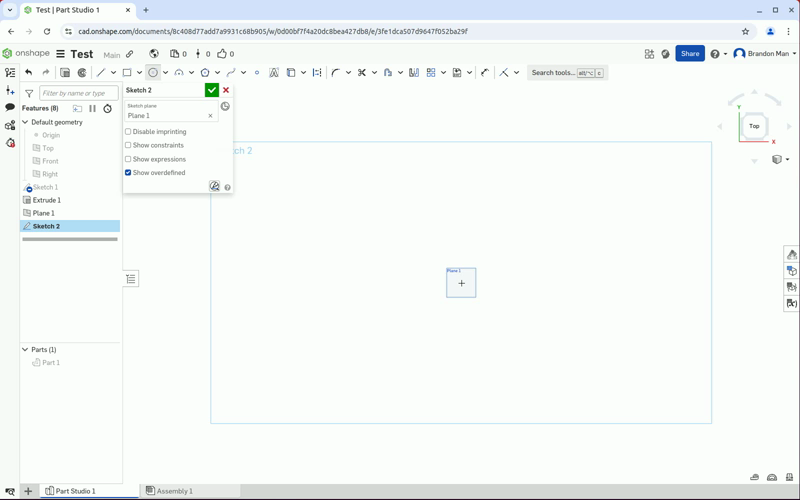
key_up(shift)
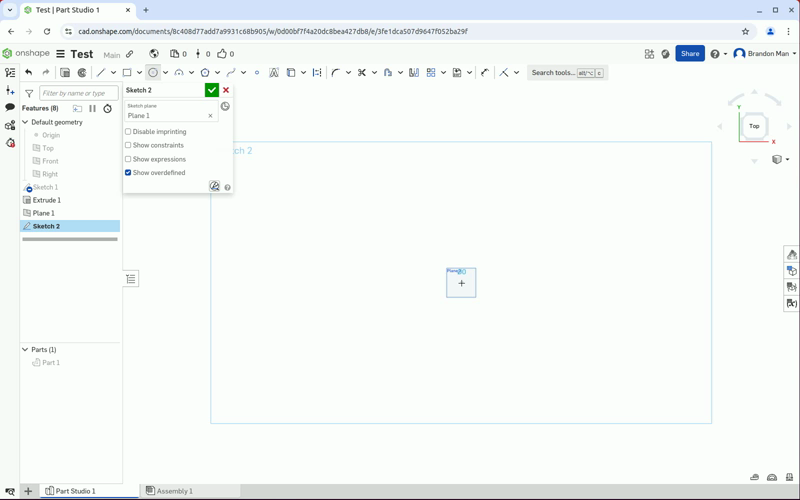
mouse_move(480, 282)
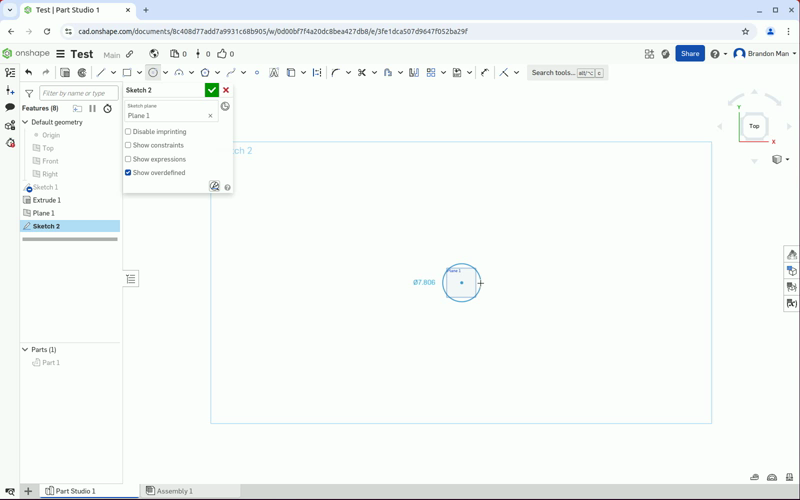
click(480, 282)
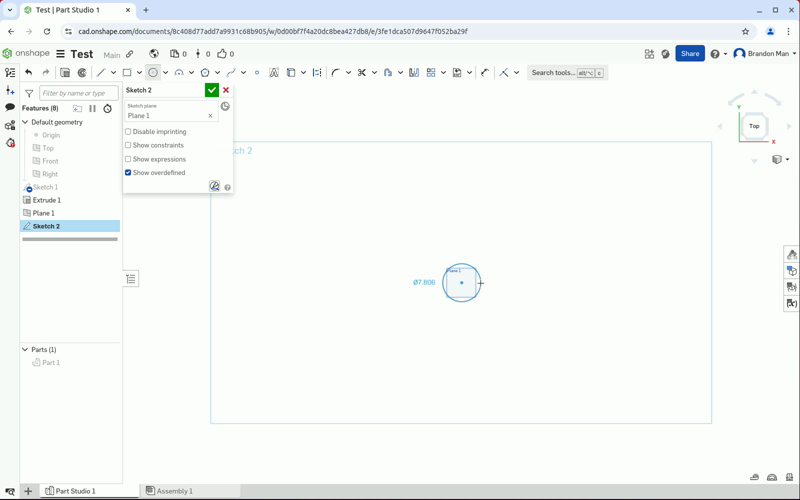
key(esc)
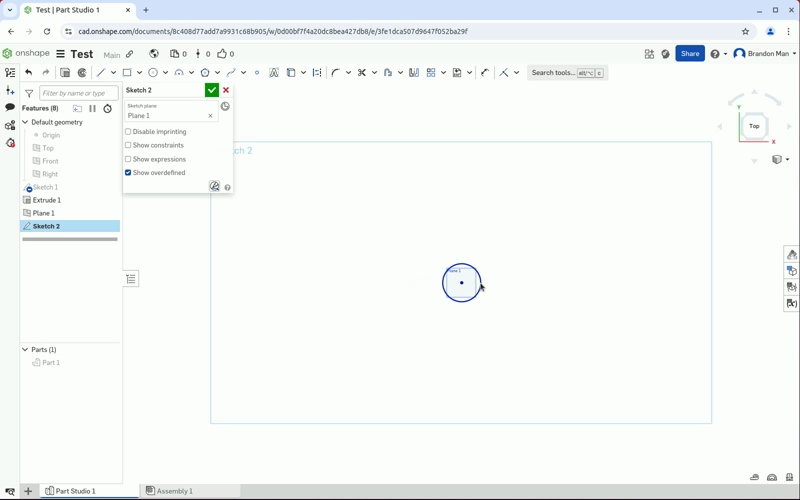
mouse_move(466, 285)
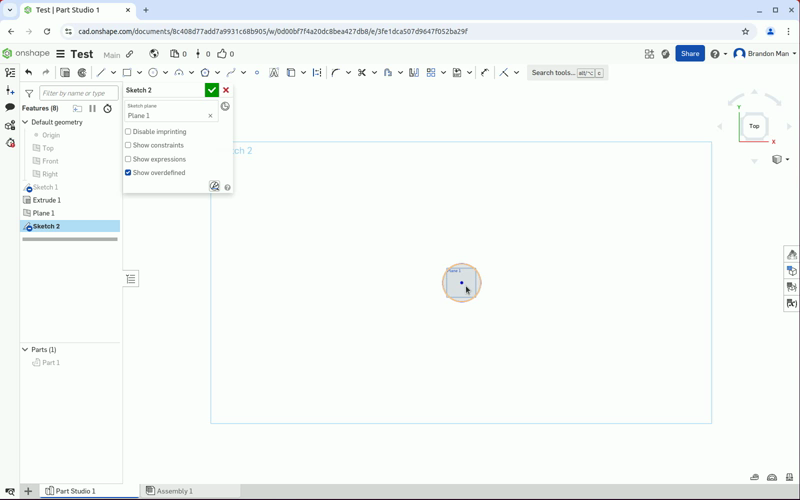
scroll(6)
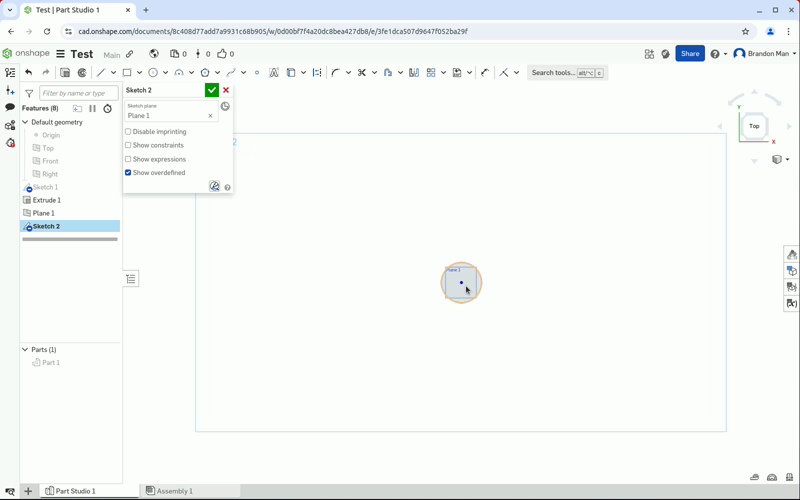
scroll(6)
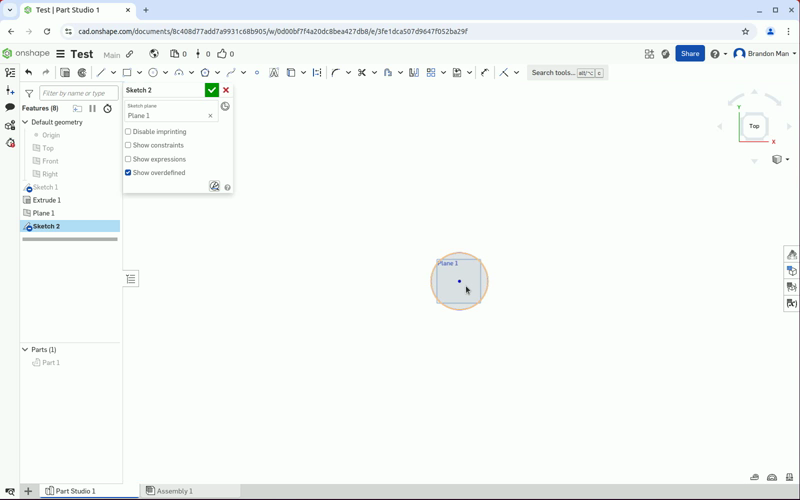
scroll(6)
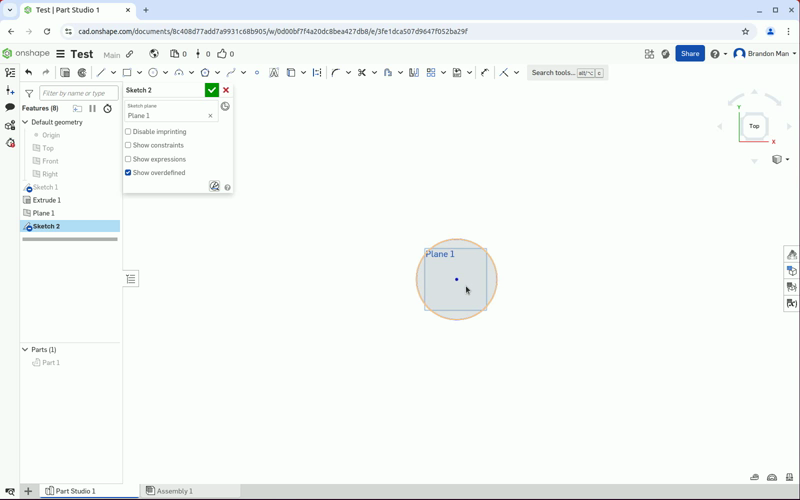
scroll(6)
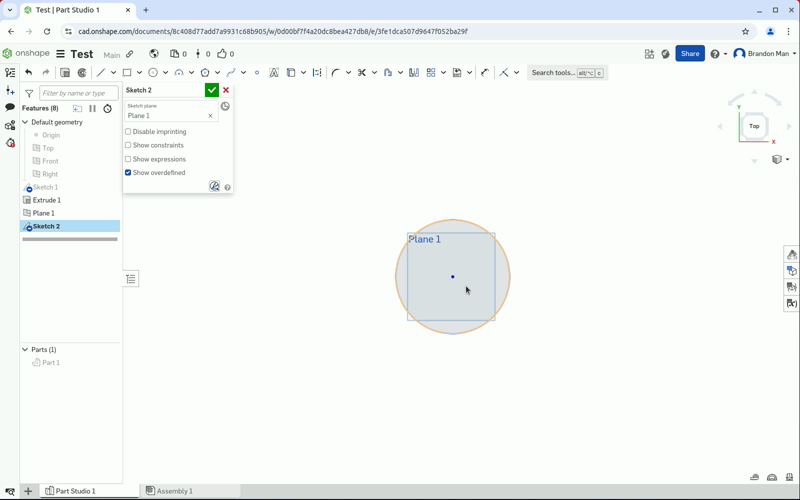
scroll(6)
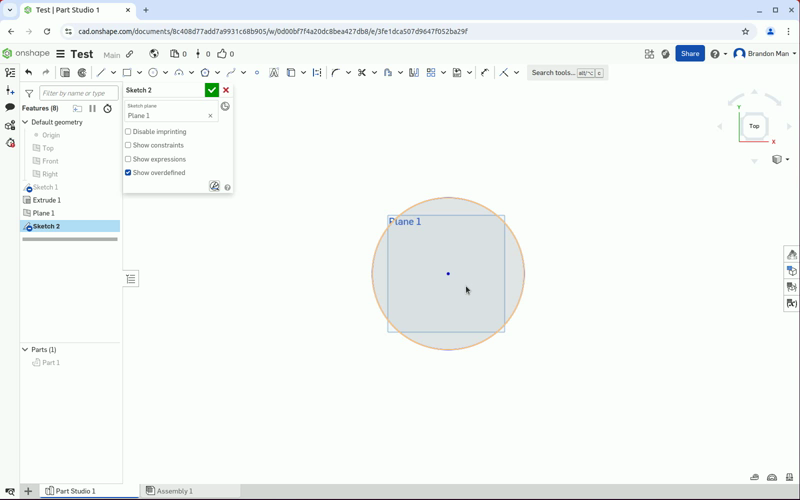
scroll(6)
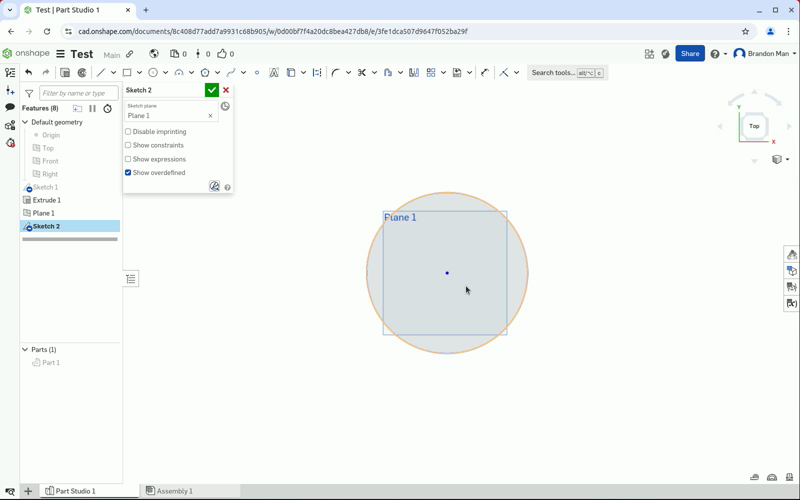
scroll(6)
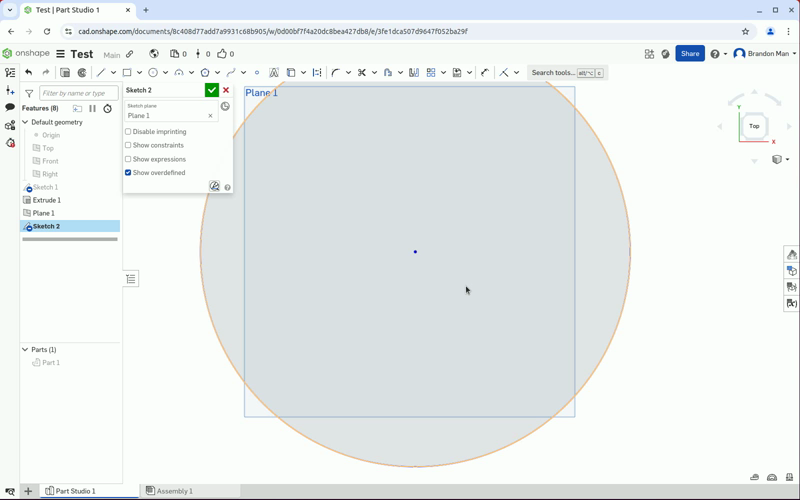
click(466, 285)
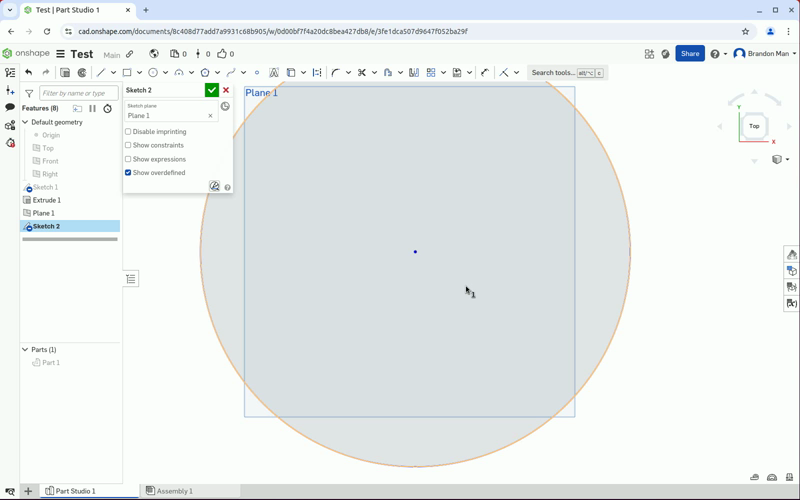
scroll(-6)
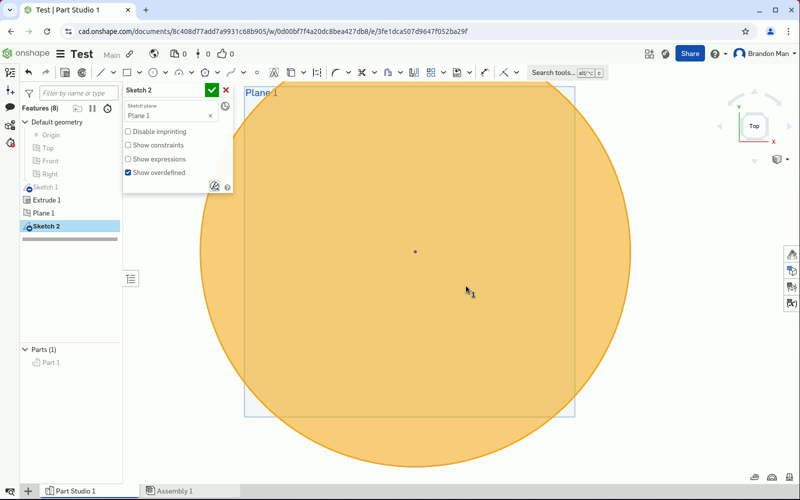
scroll(-6)
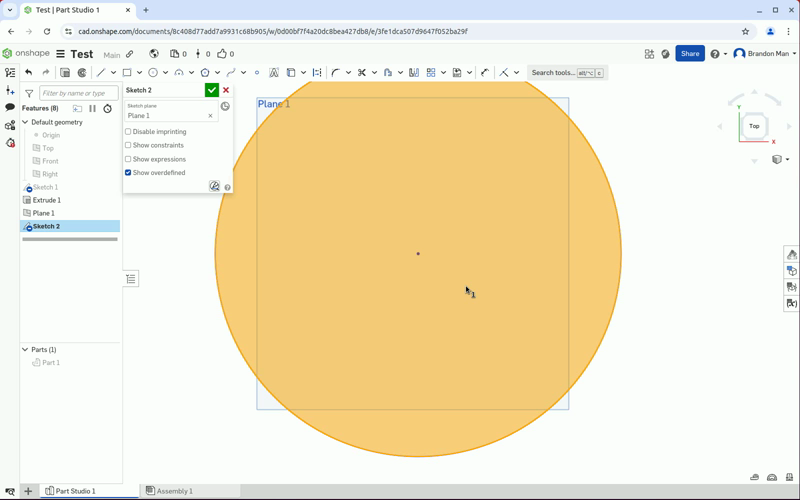
scroll(-6)
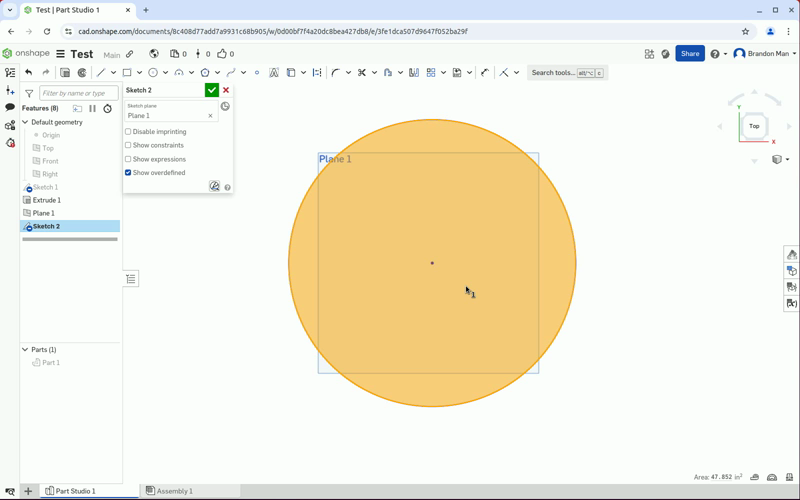
scroll(-6)
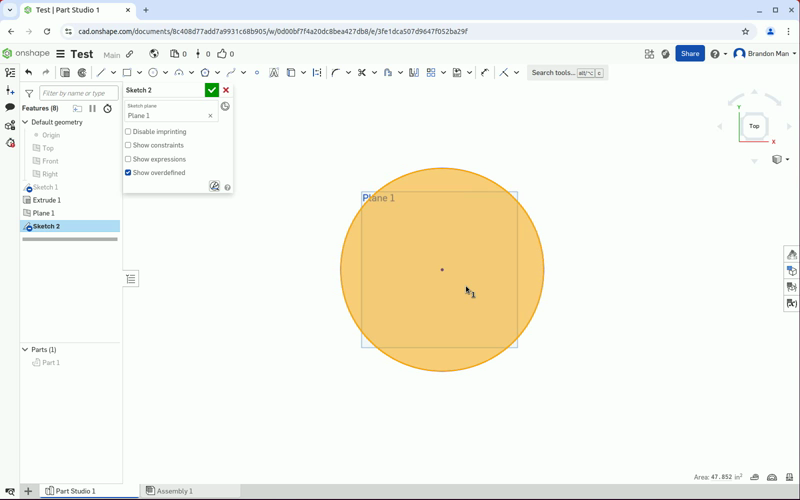
scroll(-6)
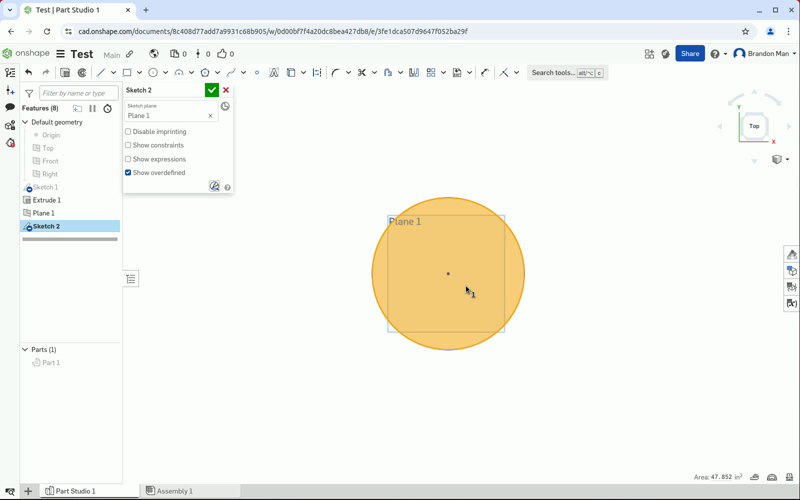
scroll(-6)
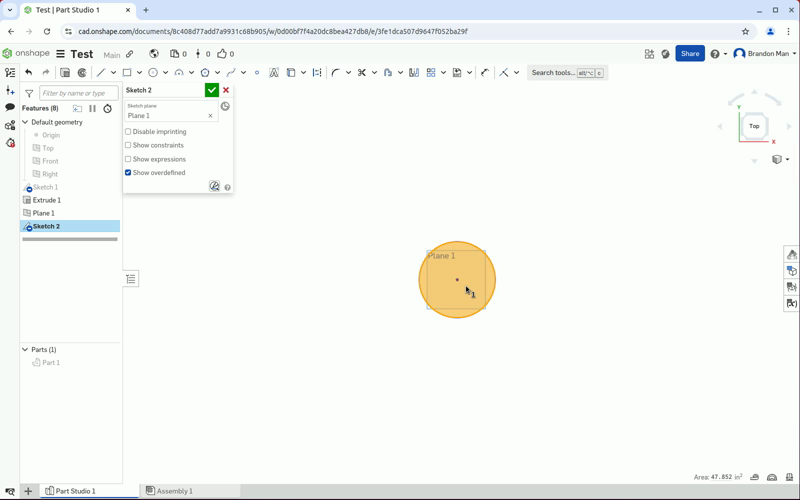
scroll(-6)
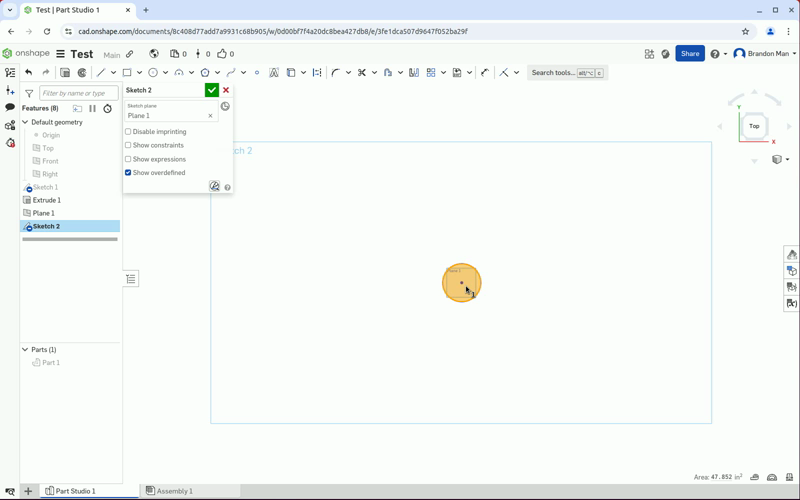
mouse_move(73, 352)
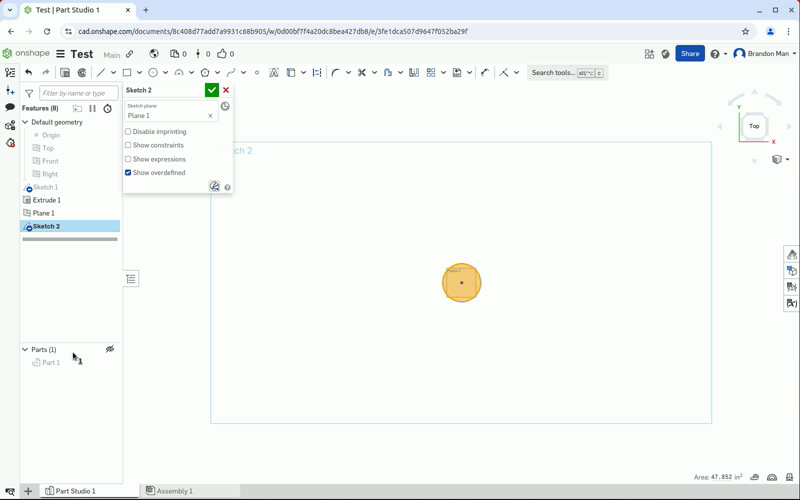
key(shift+y)
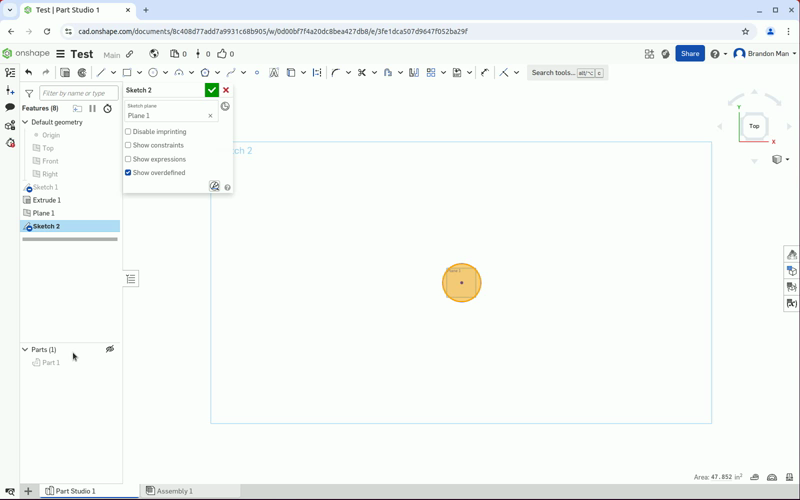
key(shift+e)
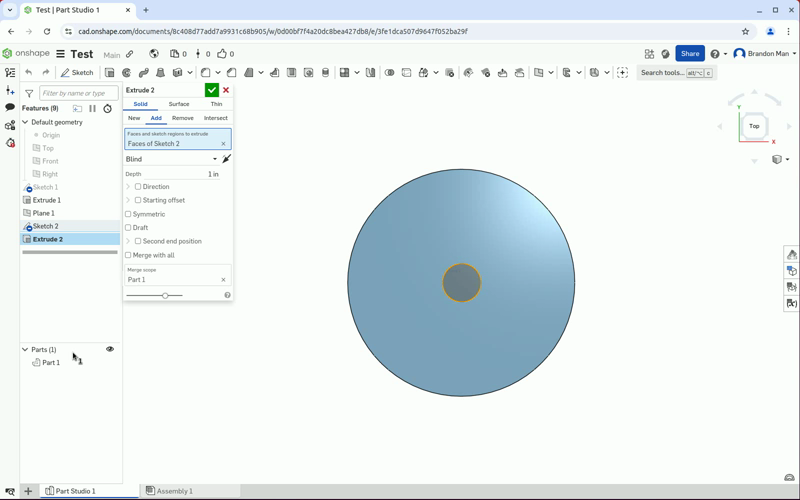
mouse_move(143, 106)
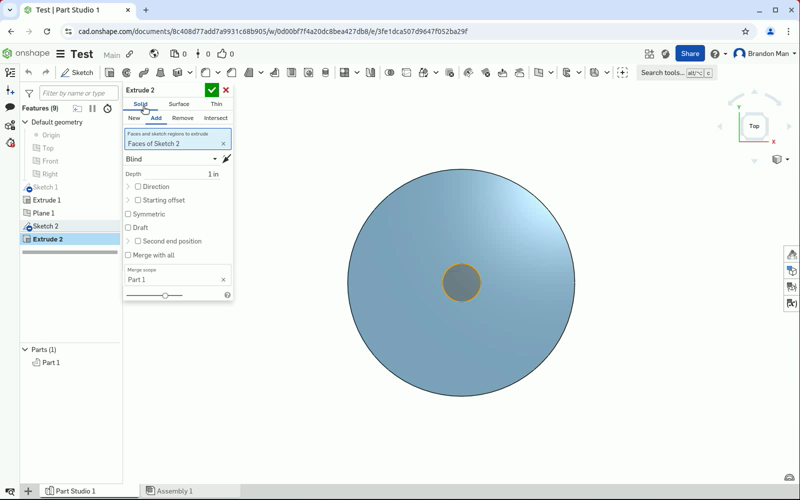
click(143, 106)
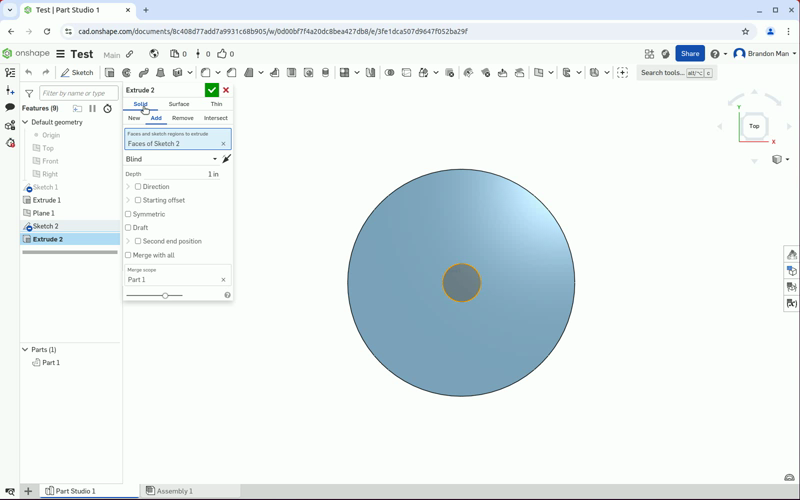
mouse_move(186, 120)
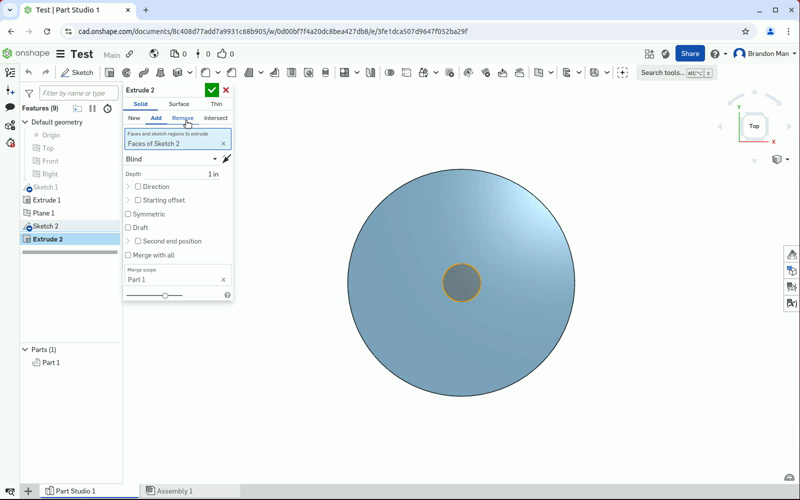
click(186, 120)
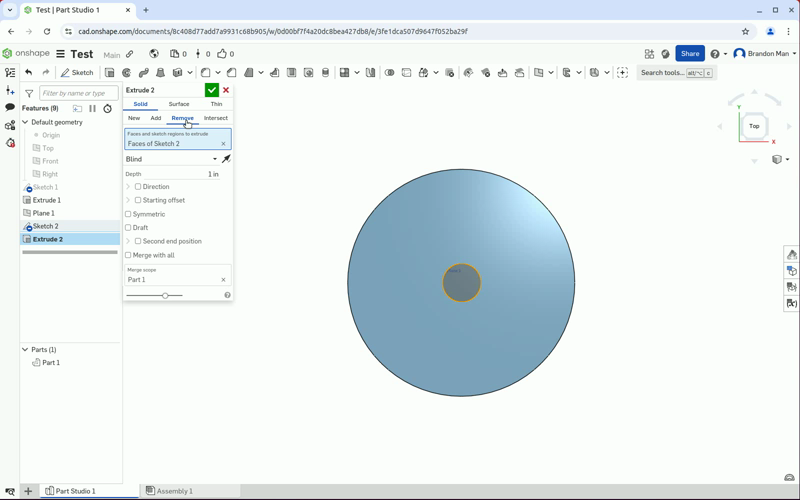
key(tab, 4)
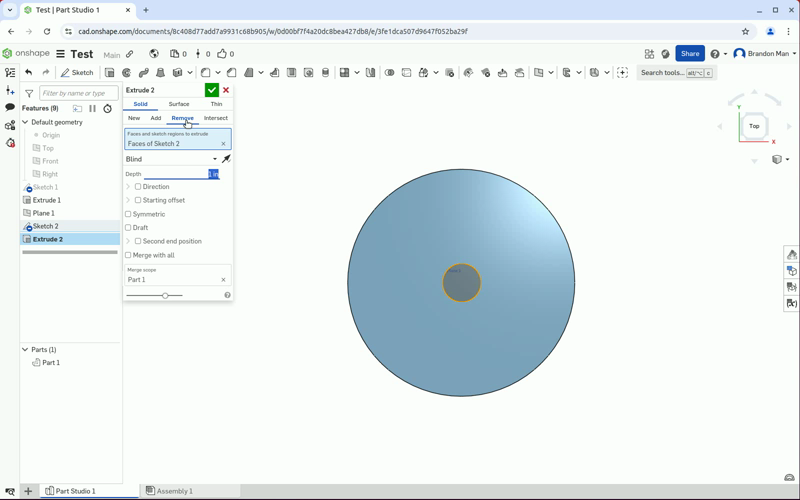
text(4.574)
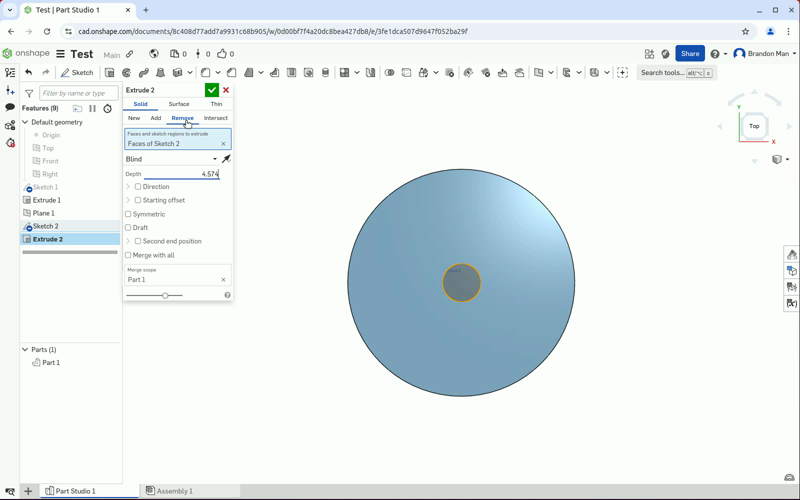
key(tab, 6)
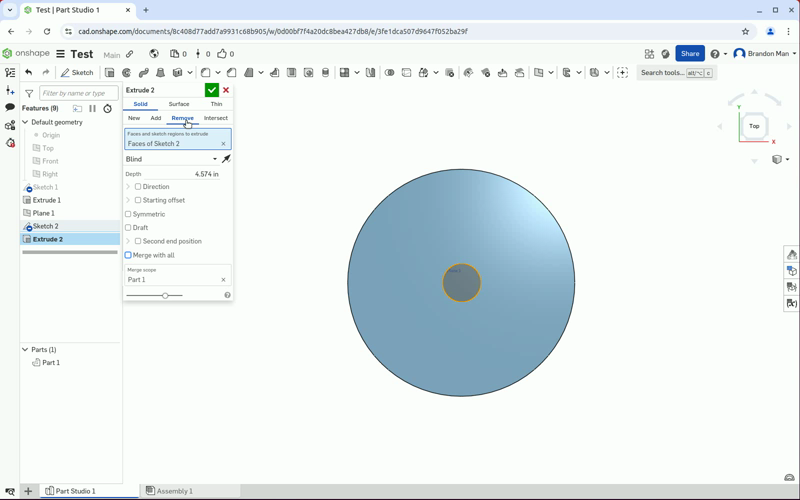
key(space)
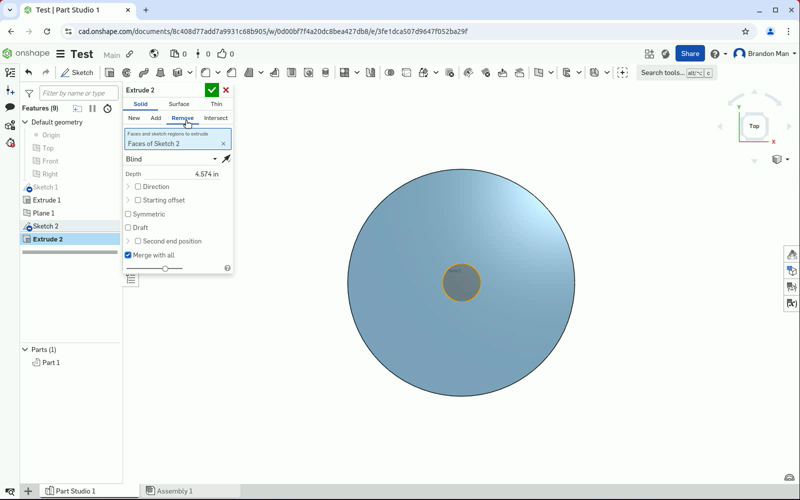
key(enter)
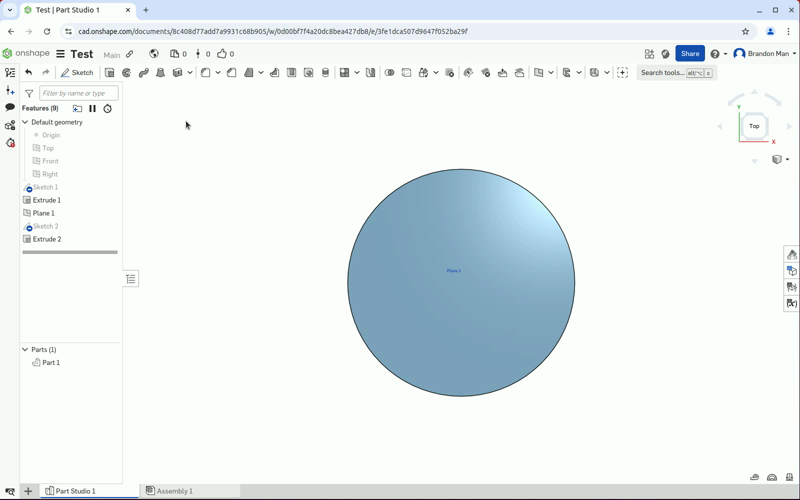
key(shift+h)
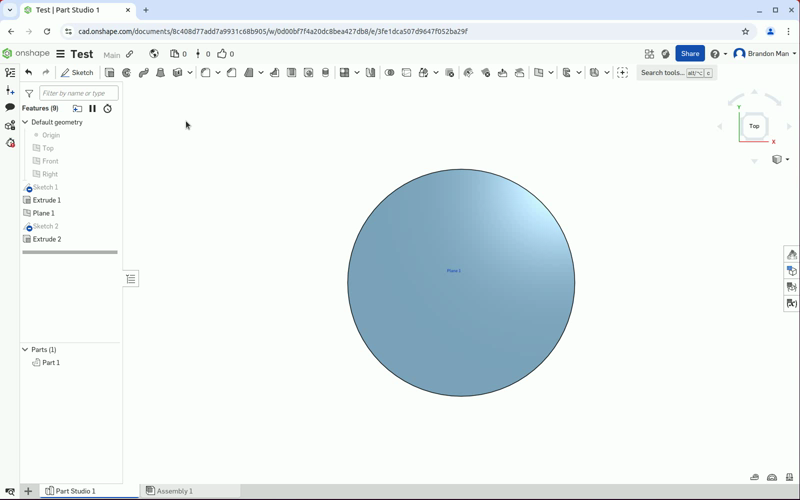
key(shift+h)
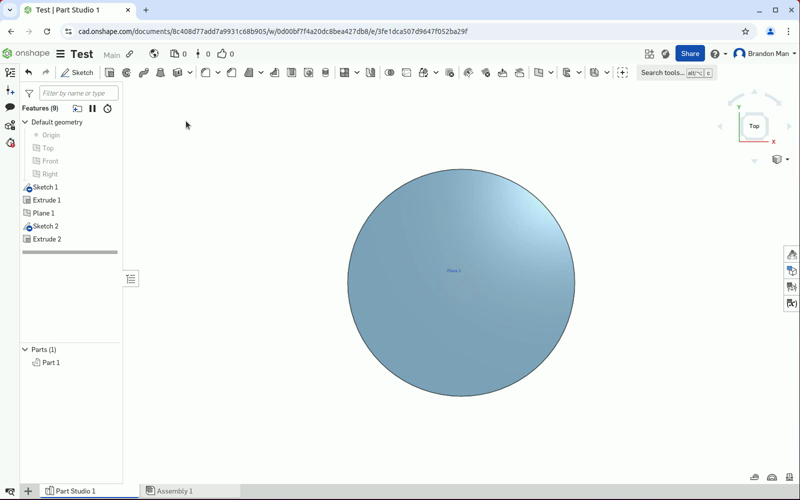
key(shift+7)
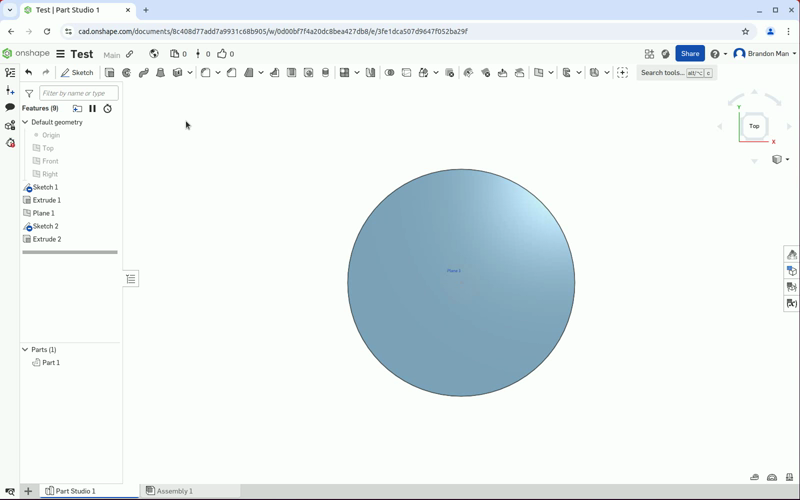
key(up, 3)
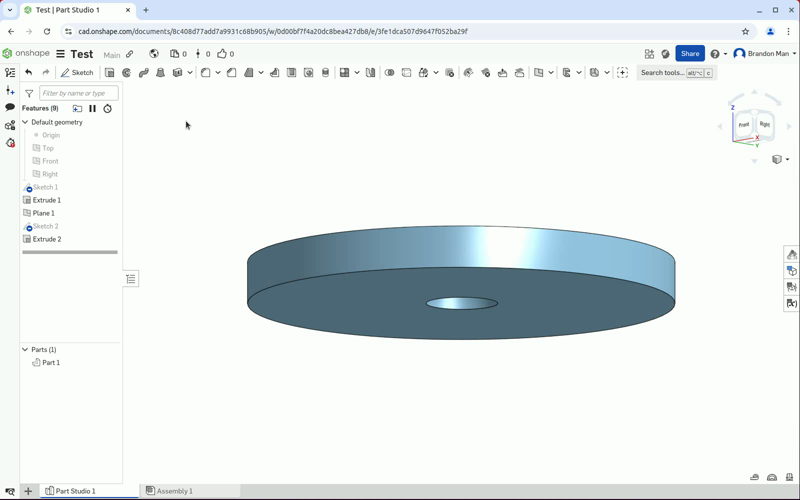
key(left, 3)
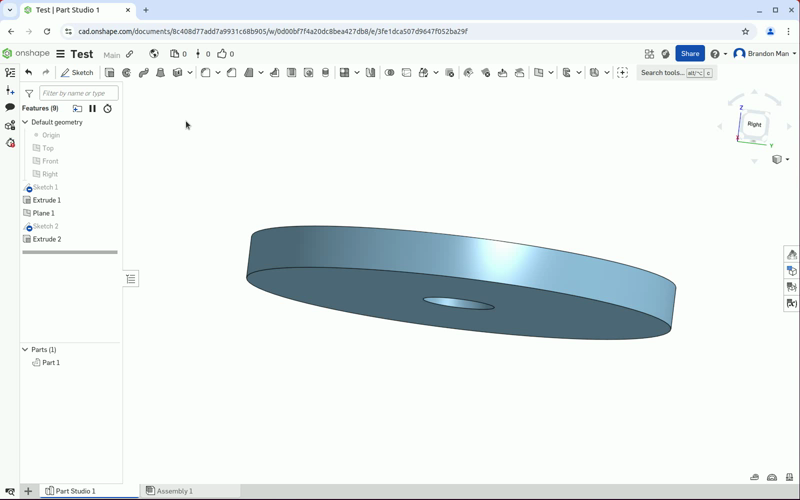
key(right, 3)
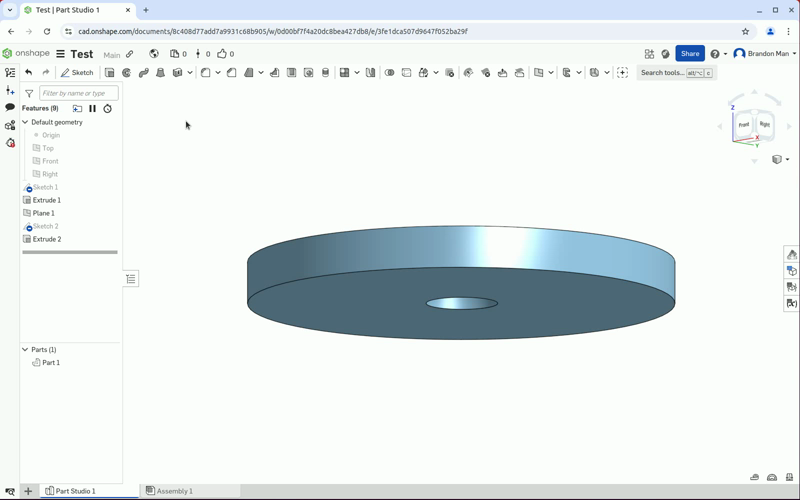
key(down, 3)
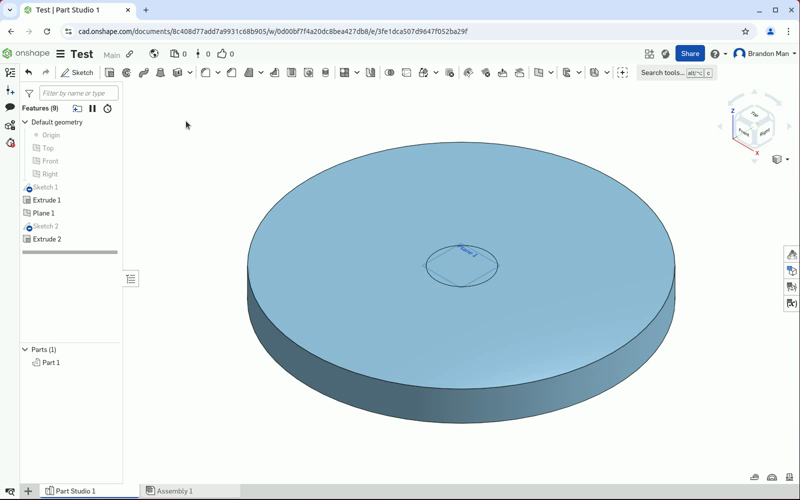
mouse_move(73, 189)
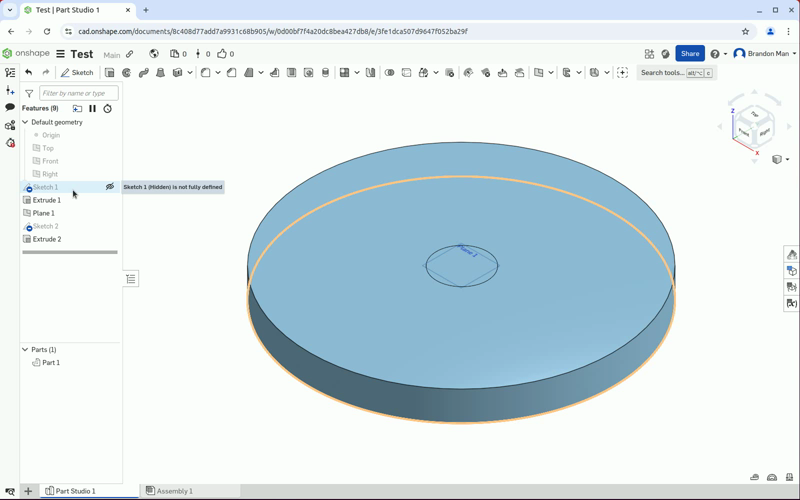
click(73, 189)